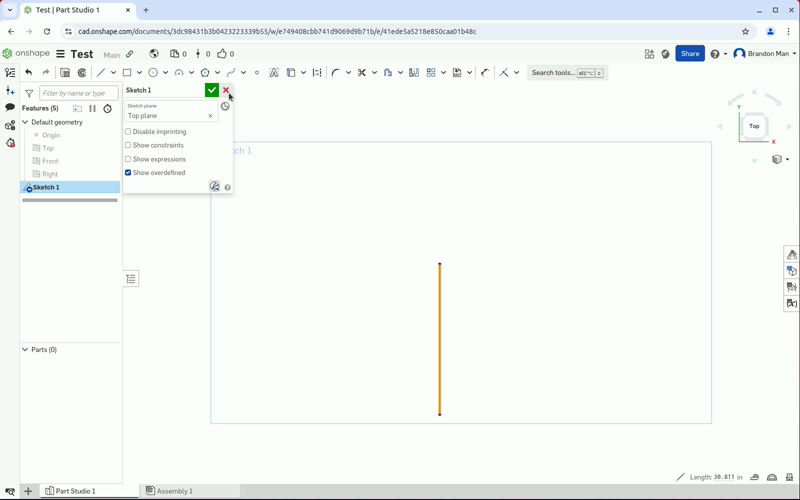
key(shift+h)
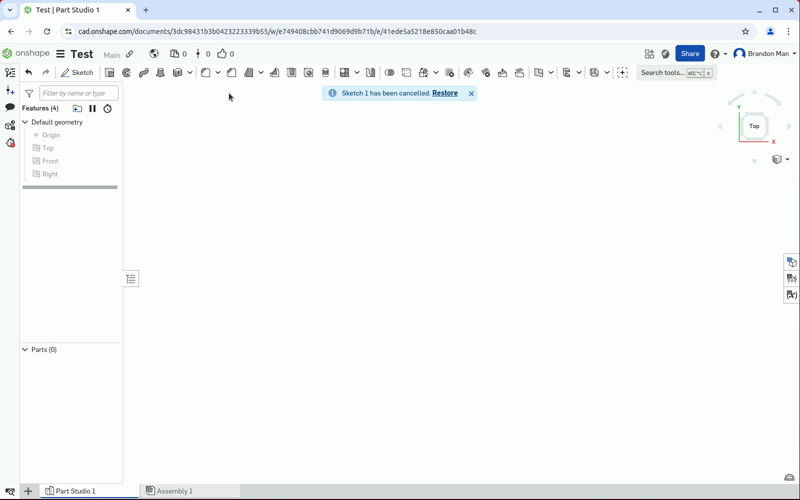
mouse_move(73, 352)
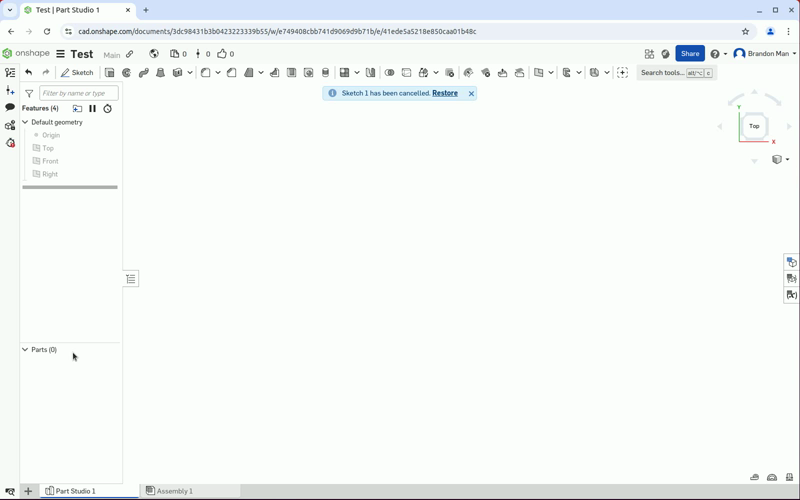
key(y)
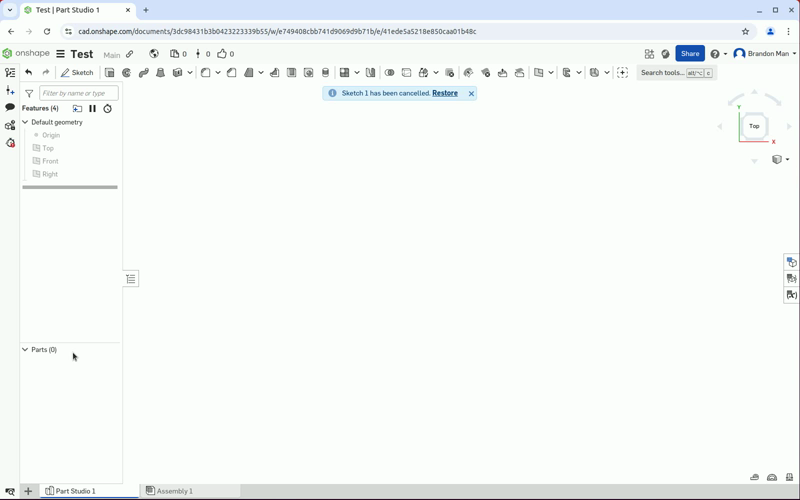
key(shift+p)
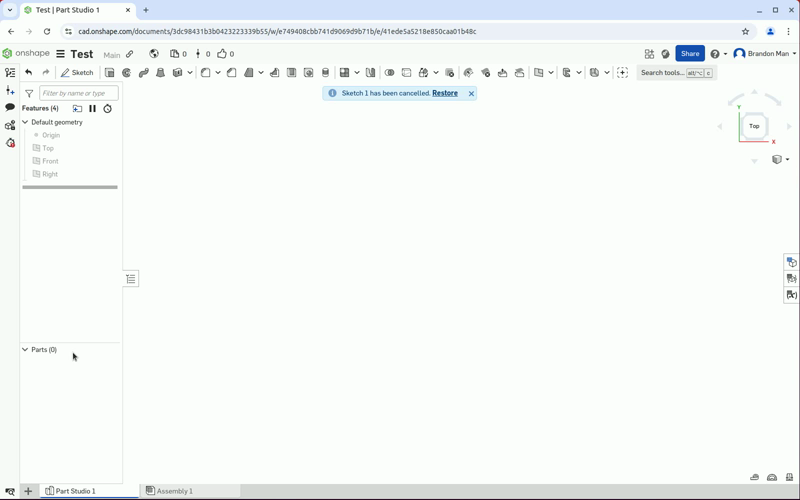
key(space)
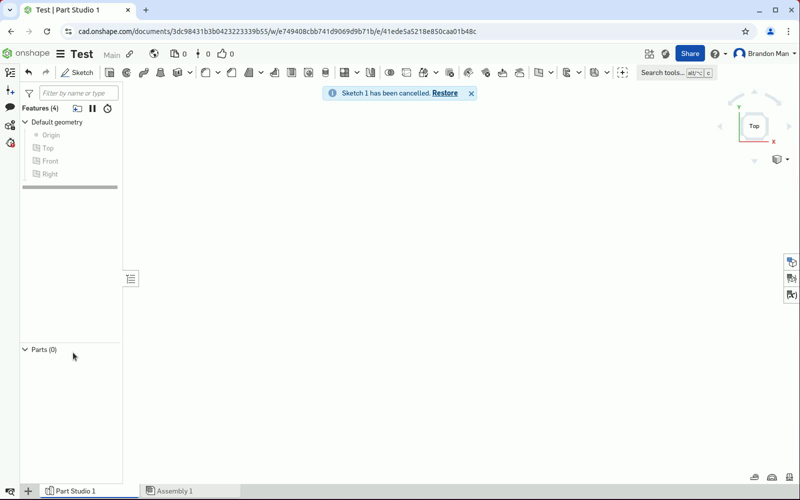
key_down(shift)
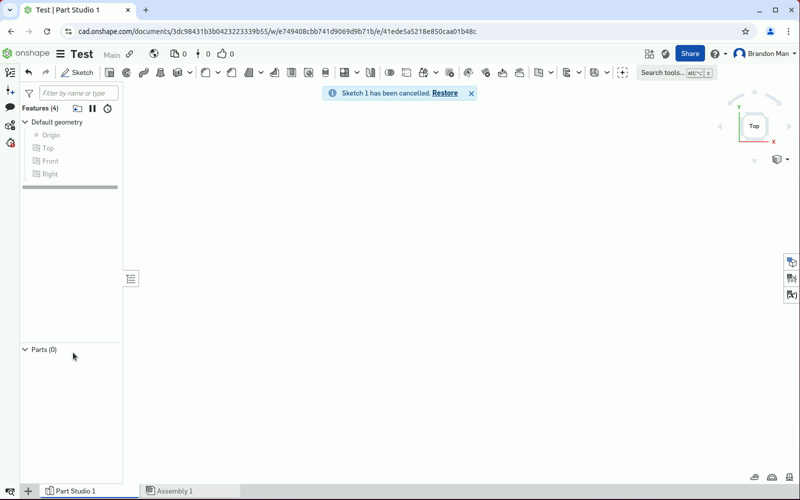
key(up)
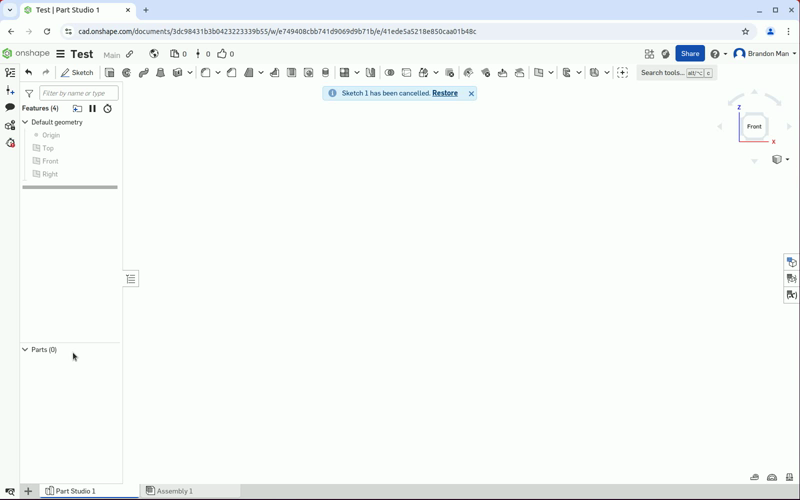
key_up(shift)
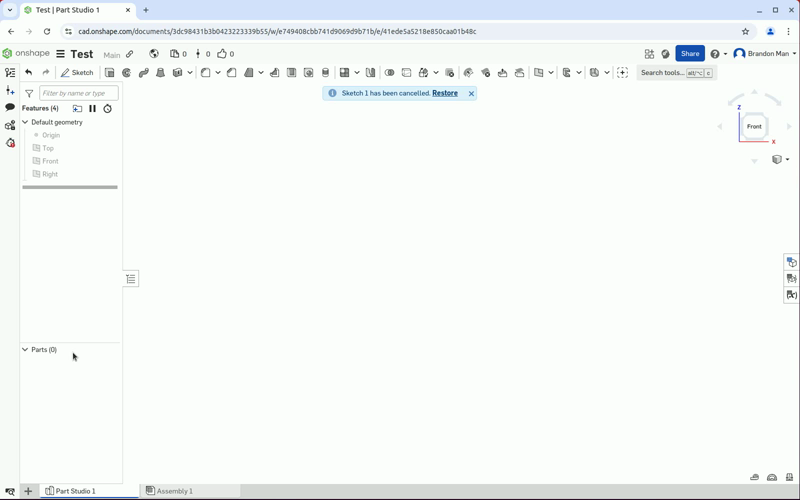
mouse_move(73, 352)
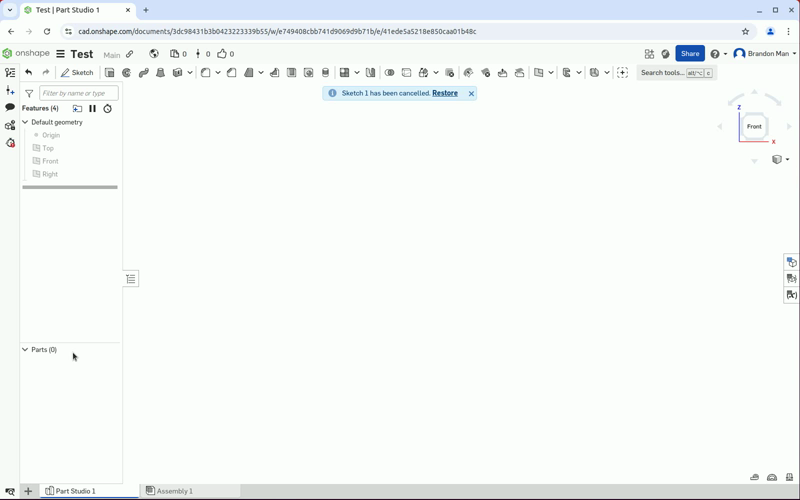
key(shift+y)
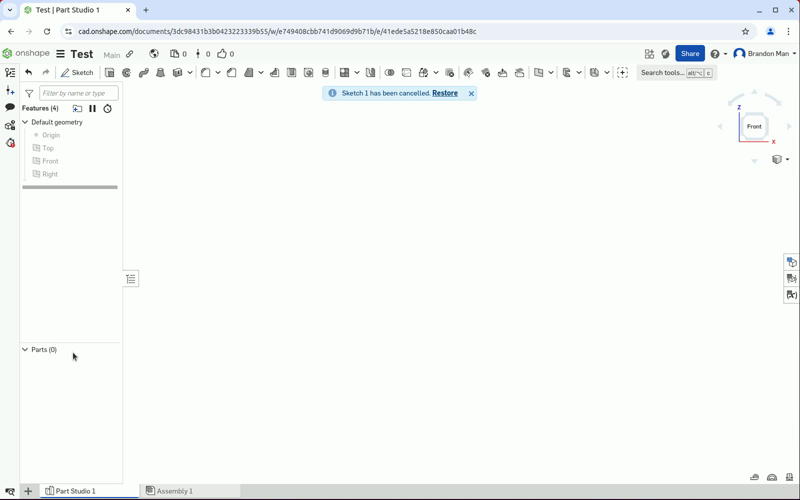
key(shift+s)
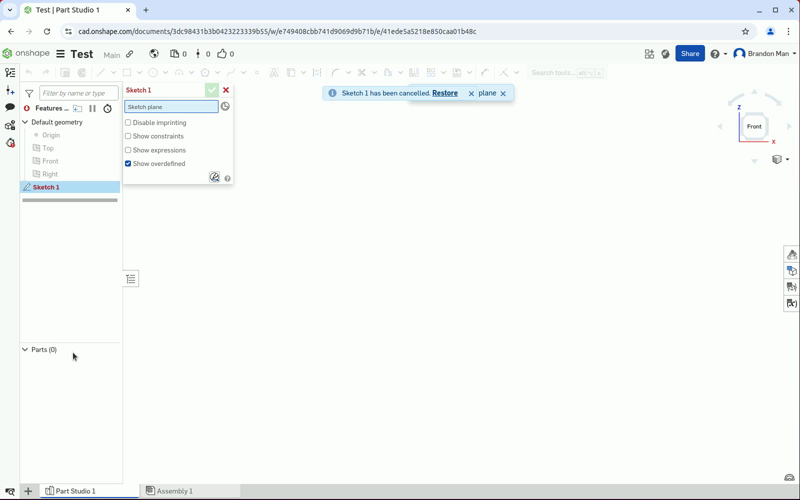
mouse_move(73, 163)
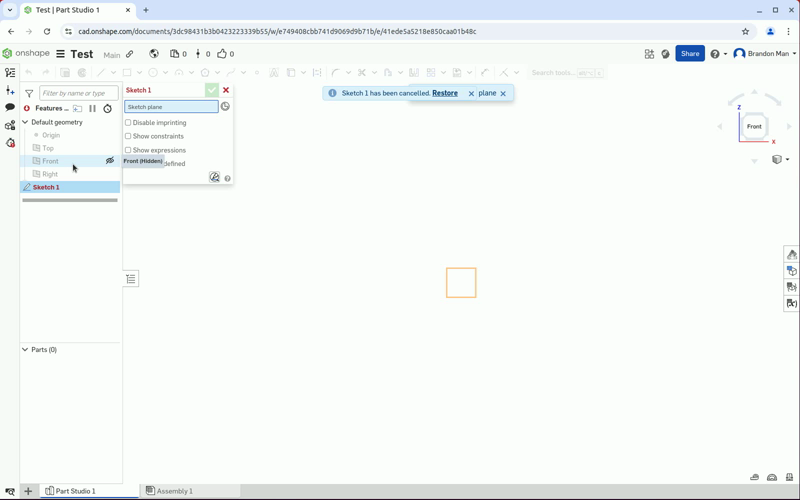
click(73, 163)
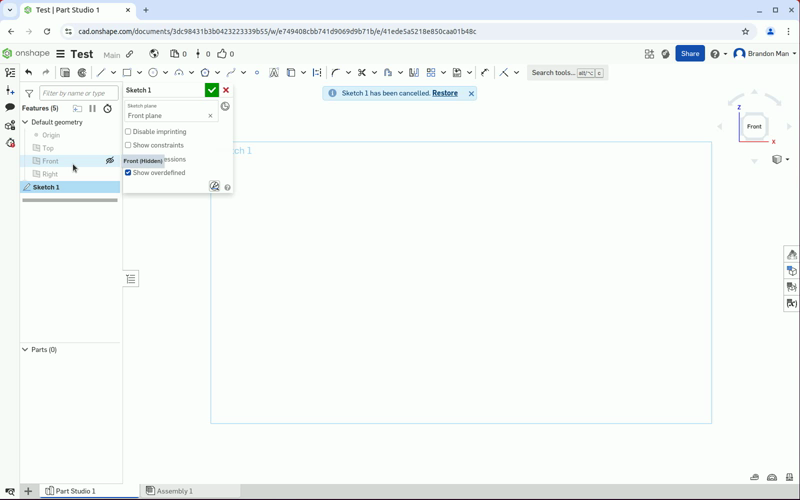
mouse_move(73, 352)
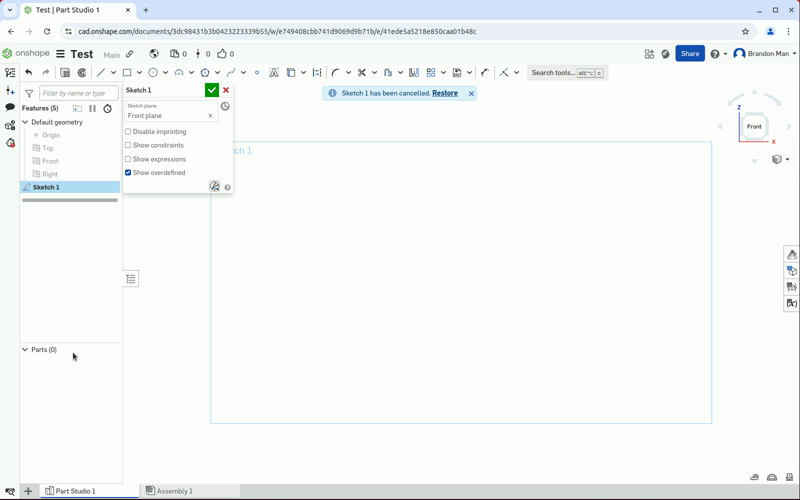
key(y)
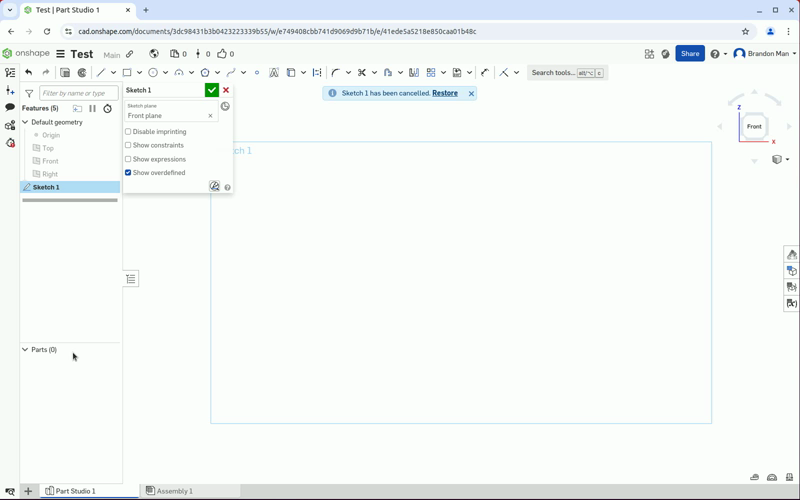
key(c)
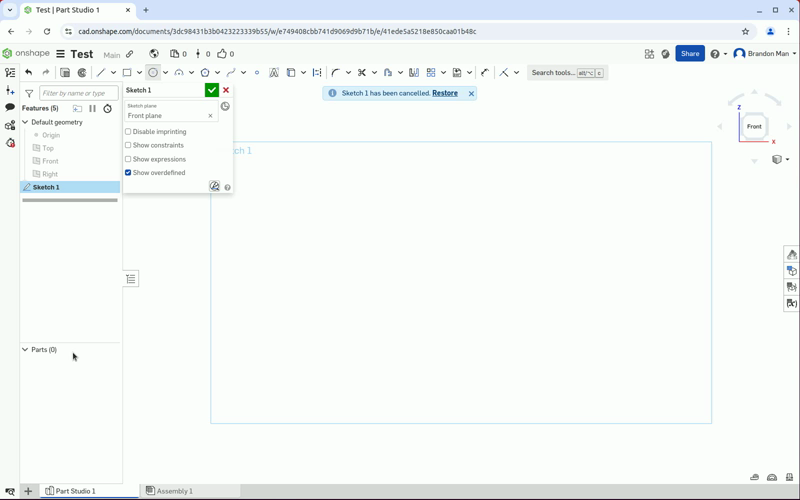
key_down(shift)
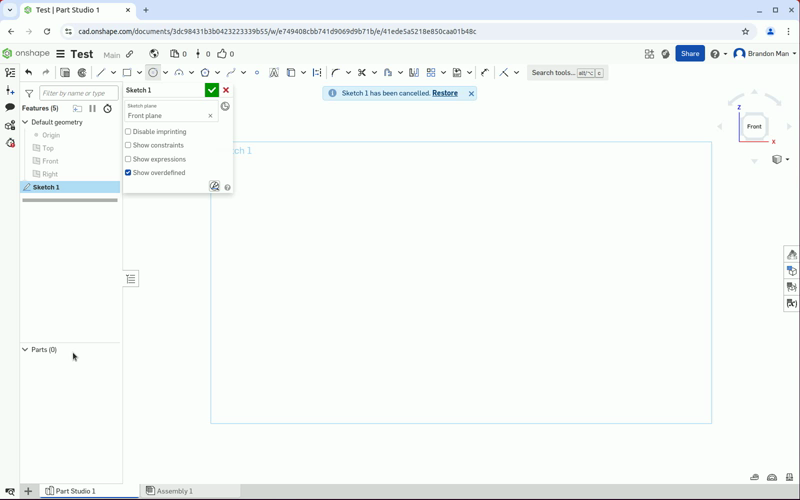
mouse_move(461, 282)
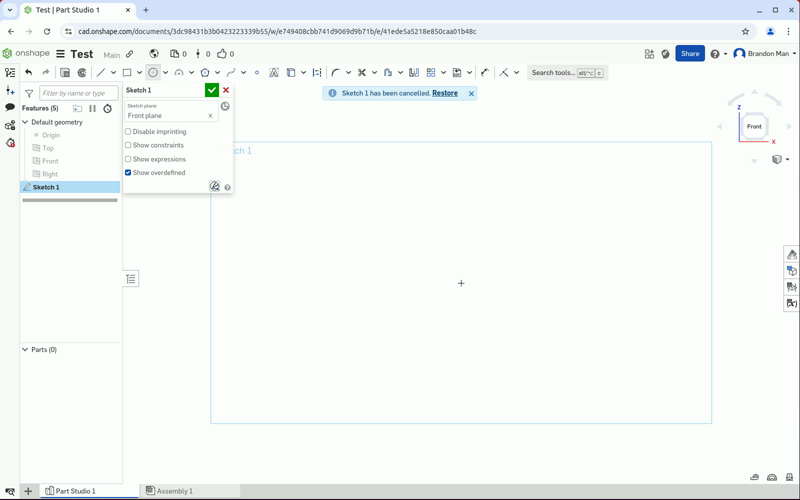
click(461, 282)
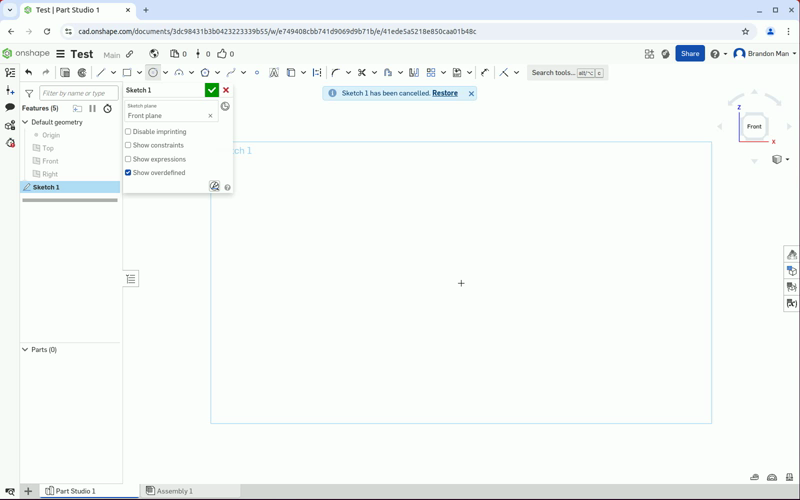
key_up(shift)
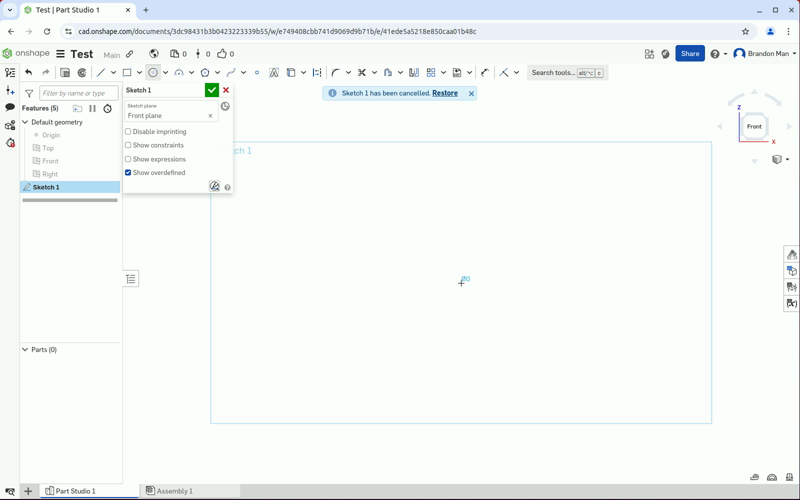
mouse_move(472, 282)
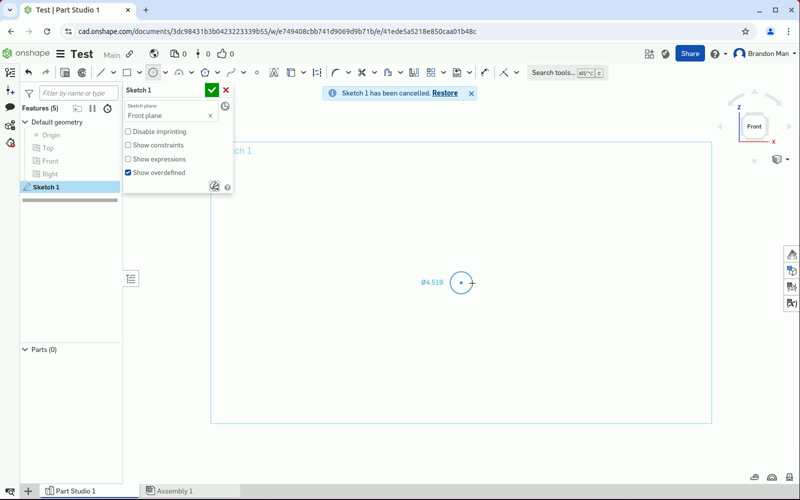
click(472, 282)
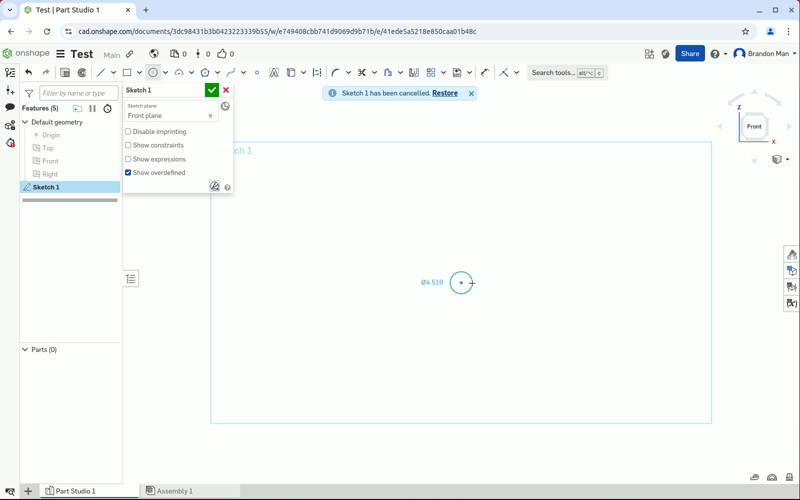
key(esc)
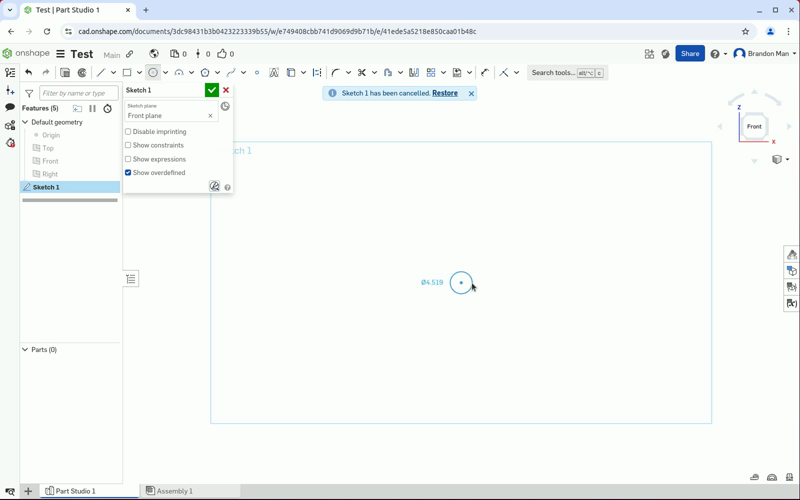
key(c)
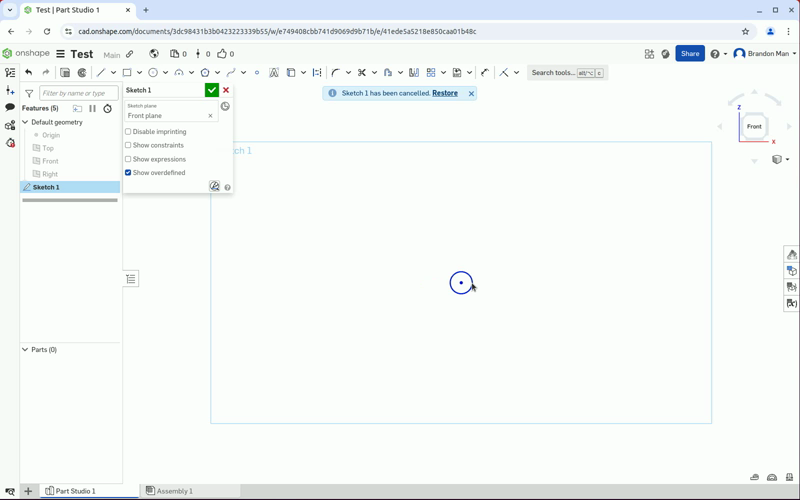
key_down(shift)
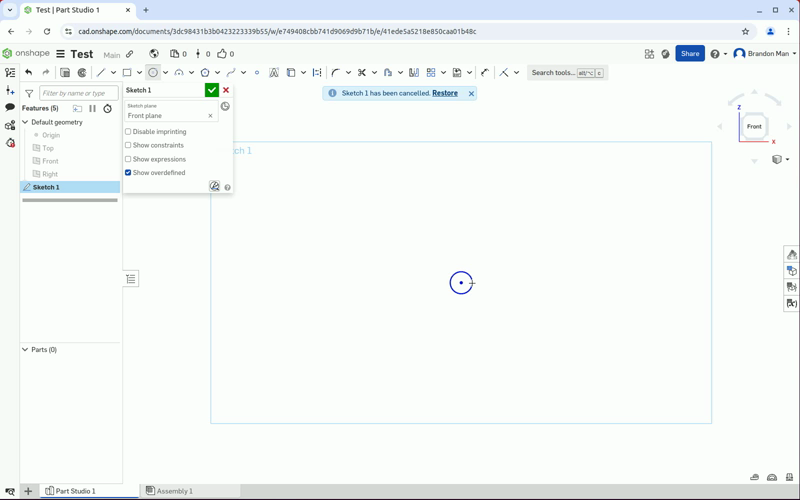
mouse_move(461, 282)
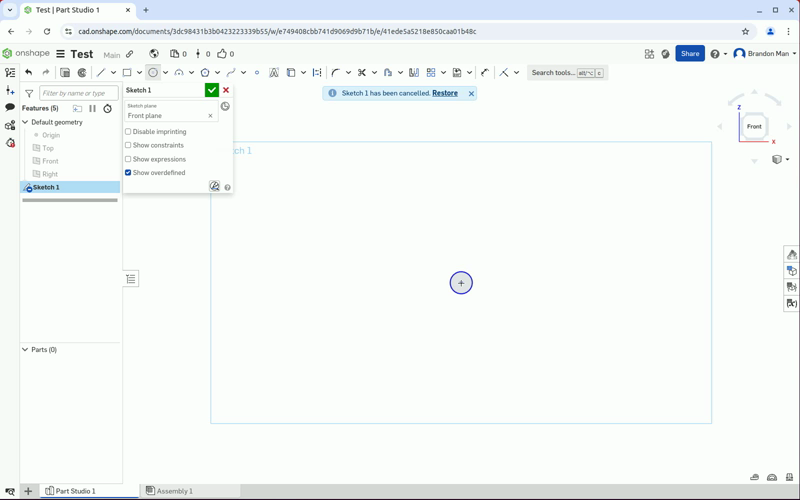
click(461, 282)
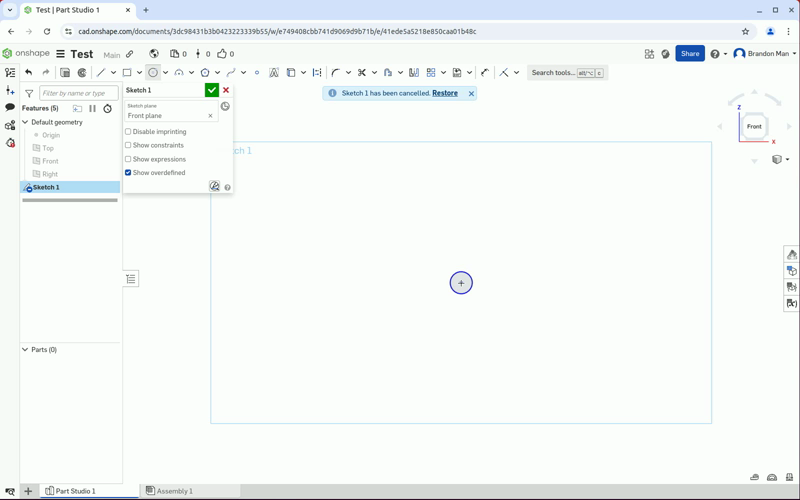
key_up(shift)
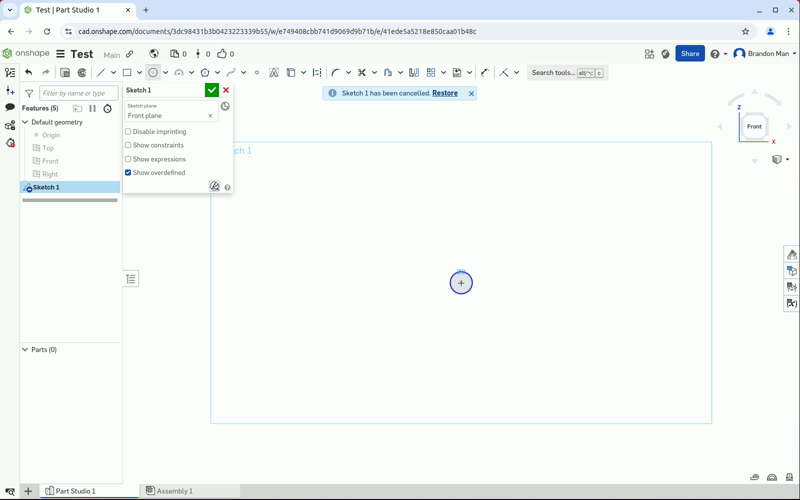
mouse_move(470, 282)
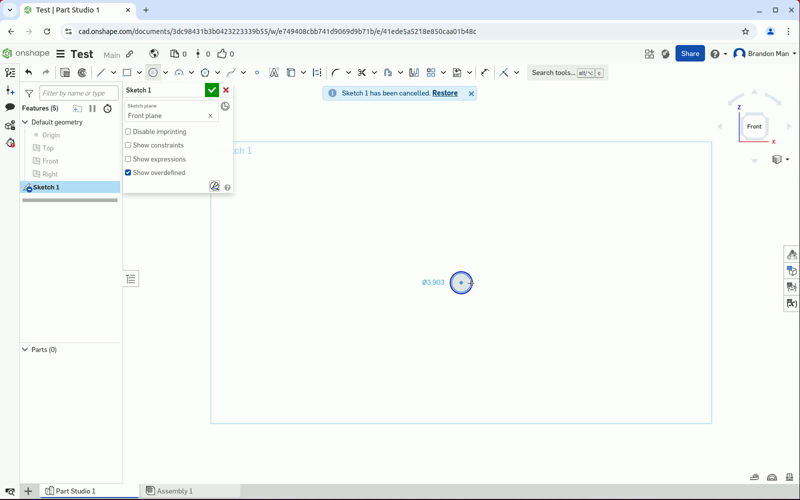
scroll(6)
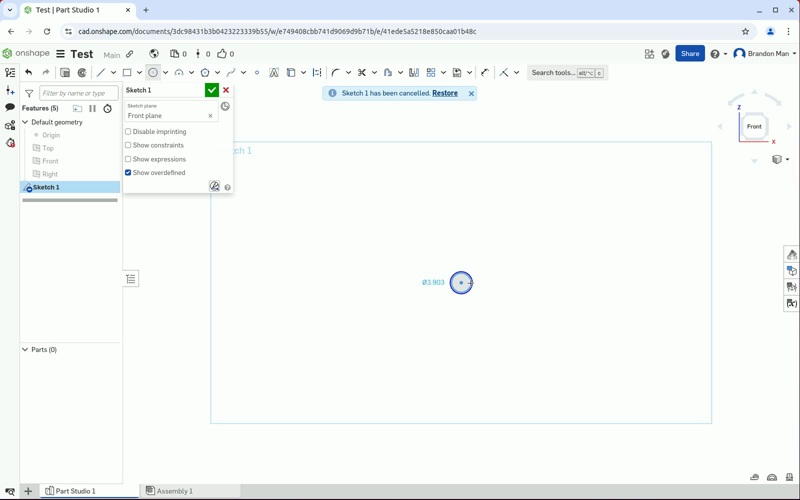
scroll(6)
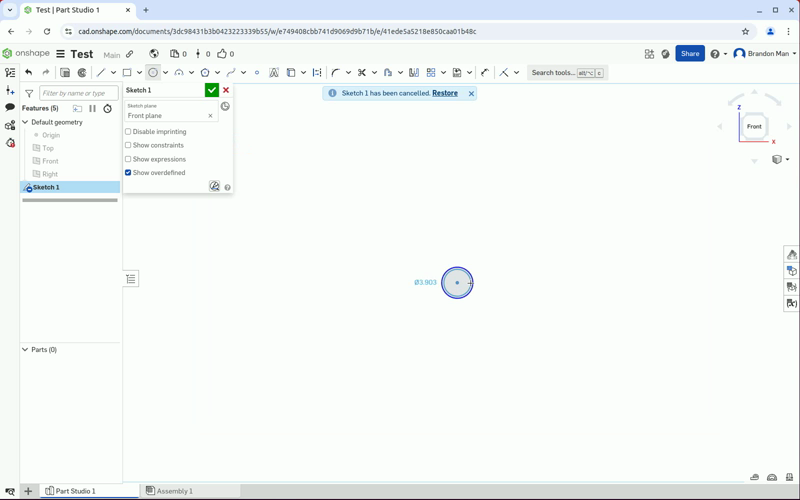
scroll(6)
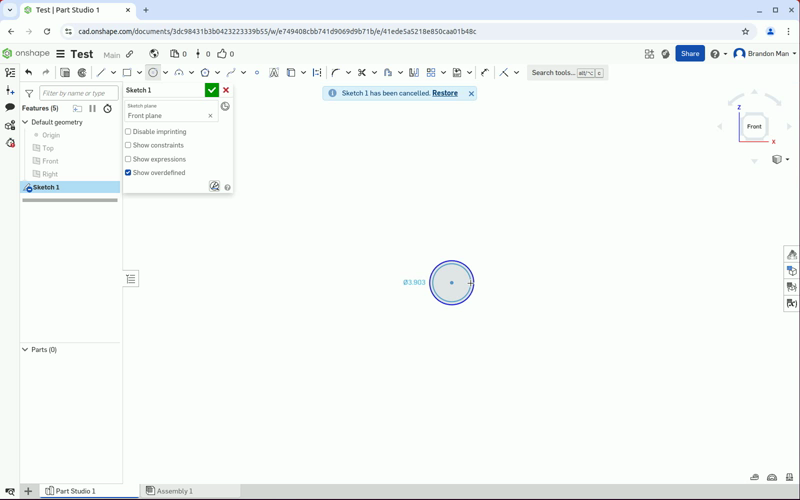
scroll(6)
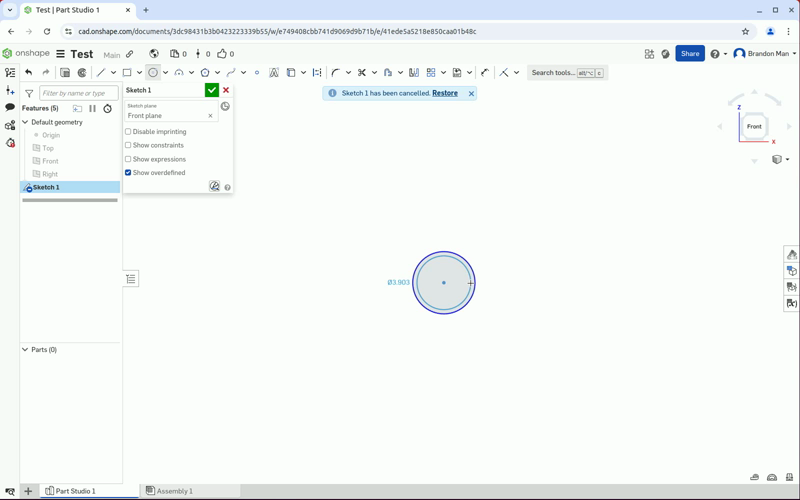
scroll(6)
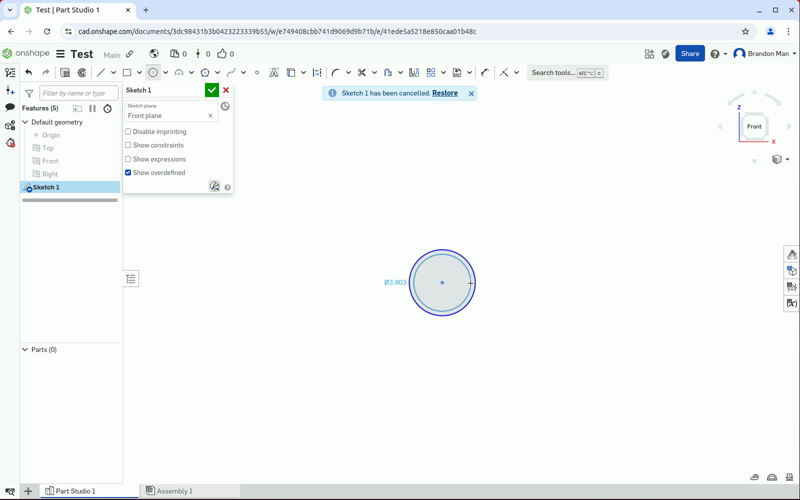
scroll(6)
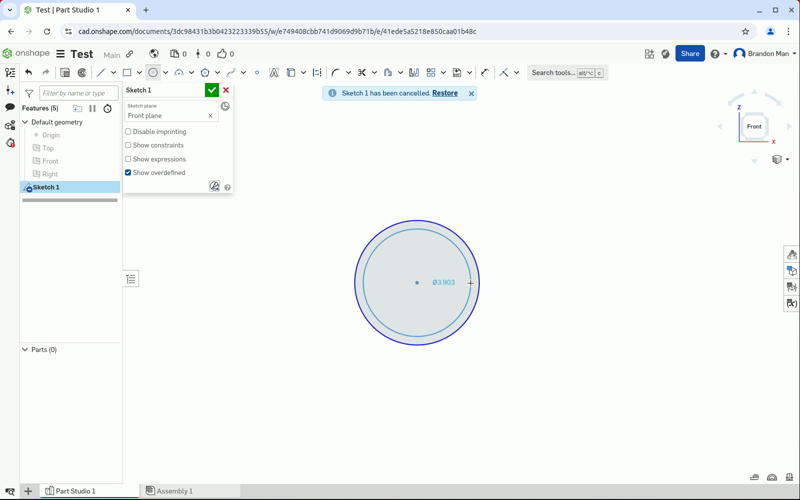
scroll(6)
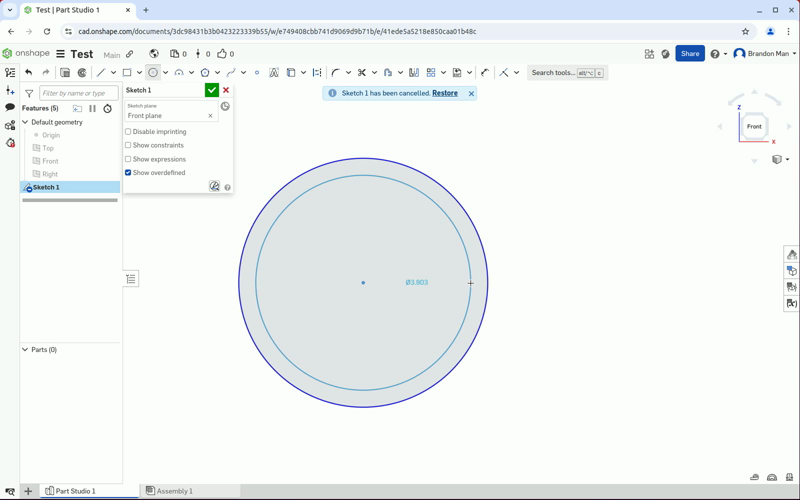
click(470, 282)
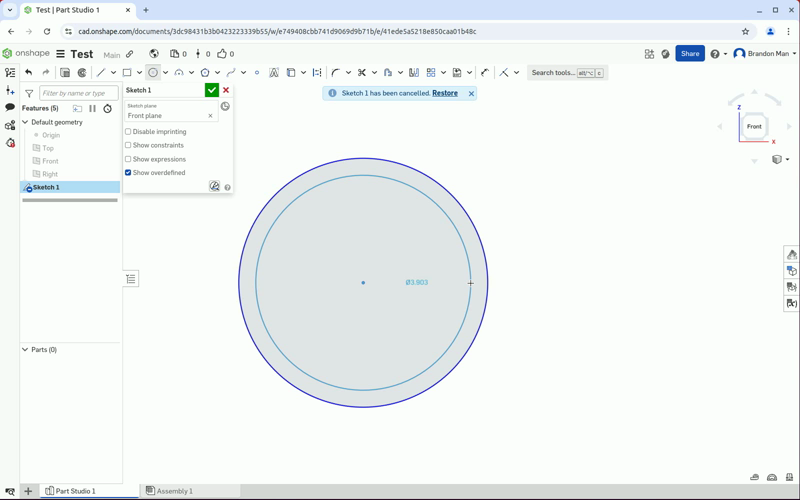
scroll(-6)
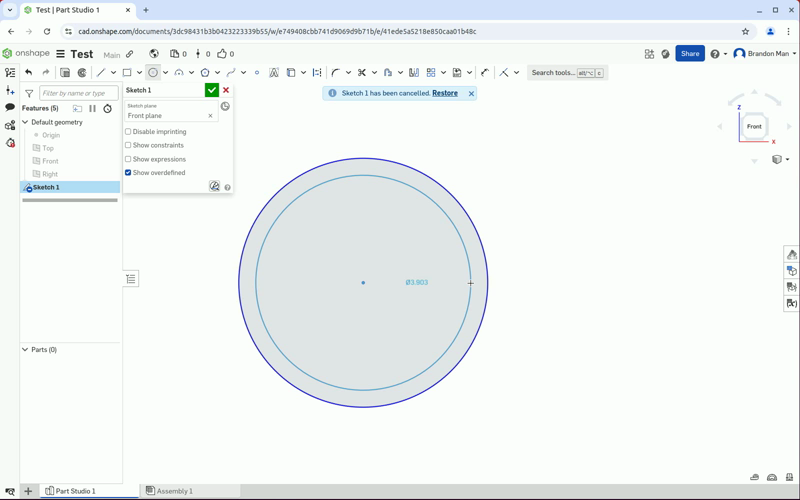
scroll(-6)
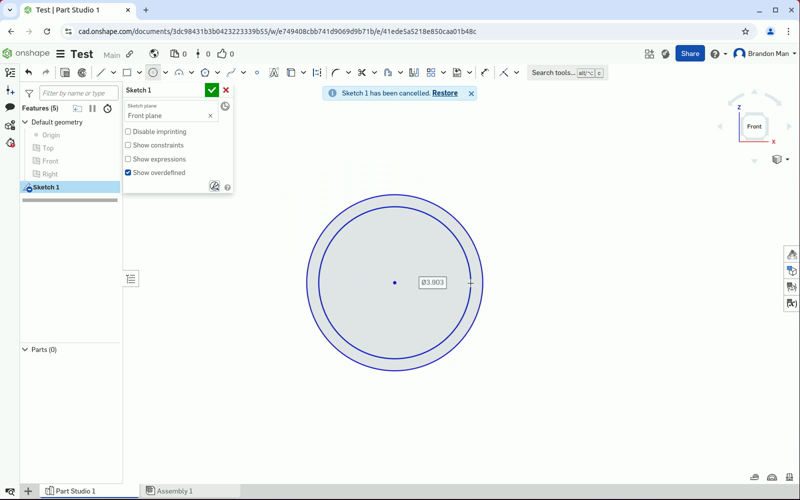
scroll(-6)
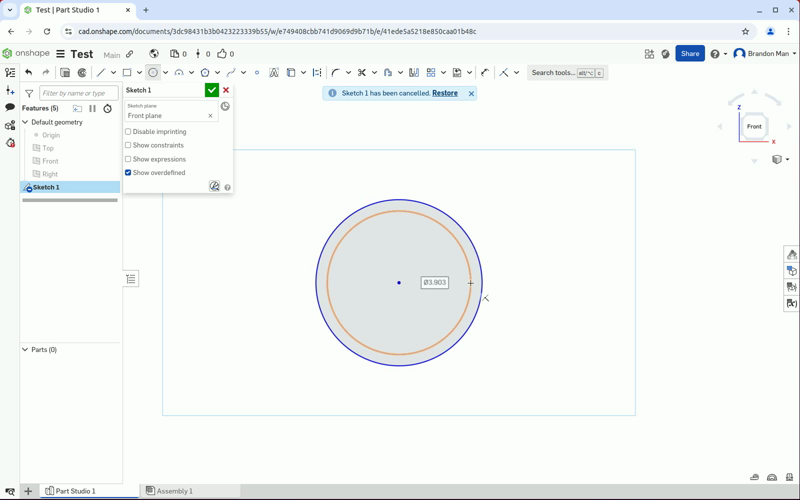
scroll(-6)
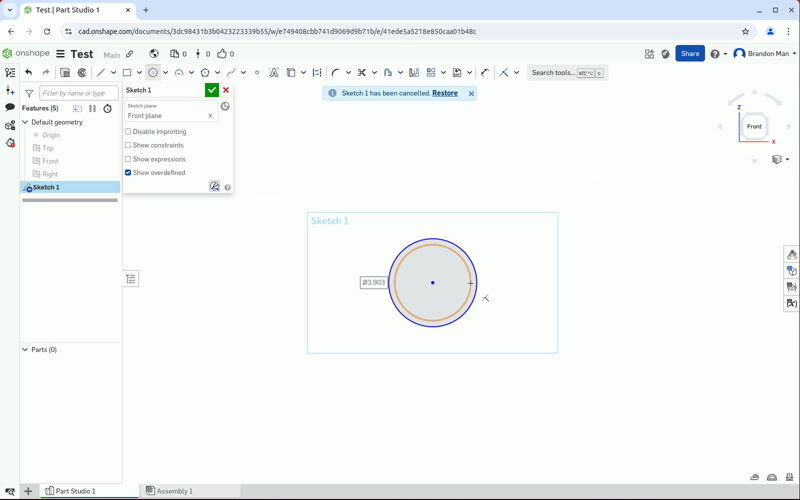
scroll(-6)
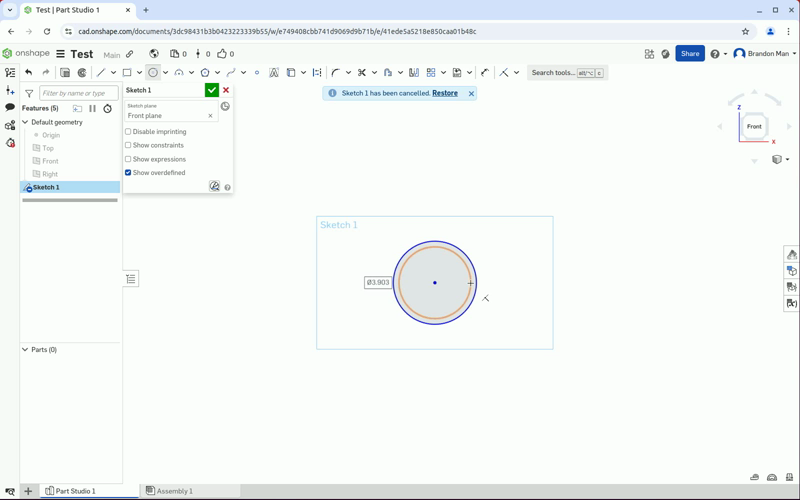
scroll(-6)
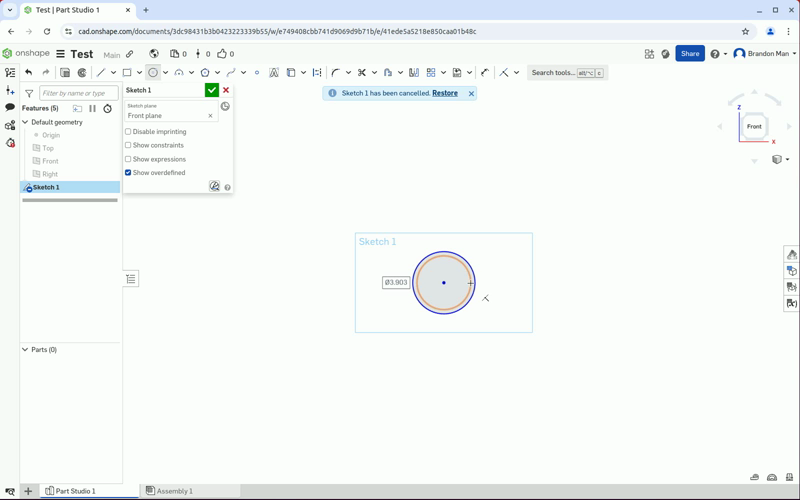
scroll(-6)
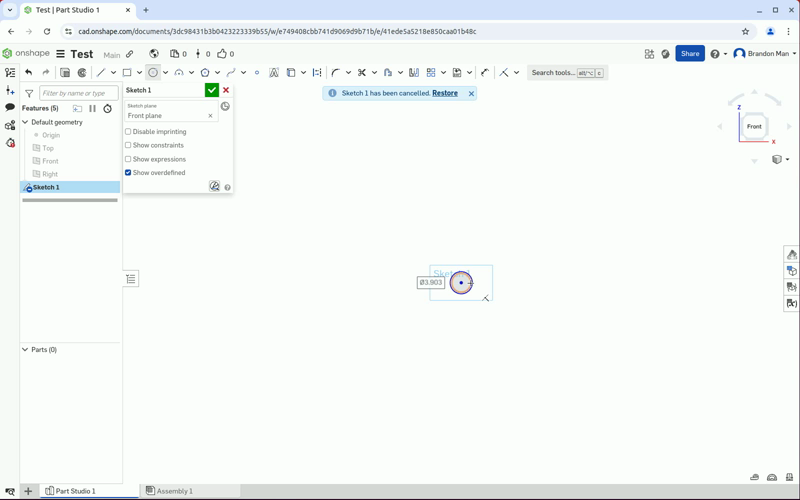
key(esc)
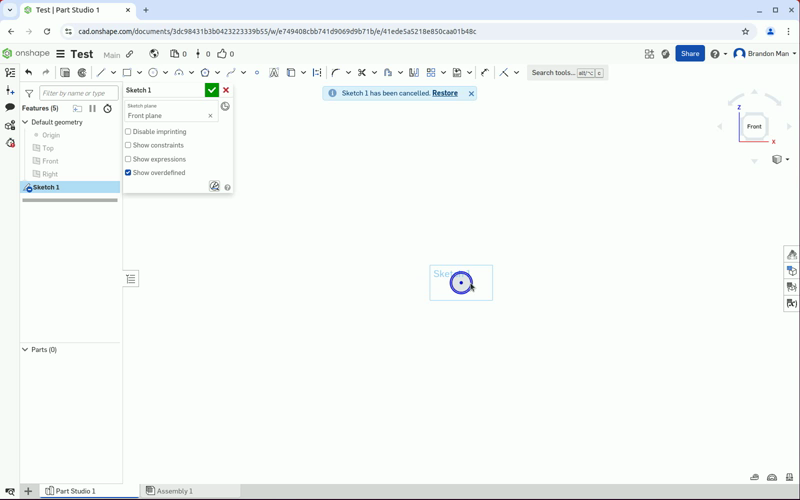
mouse_move(468, 289)
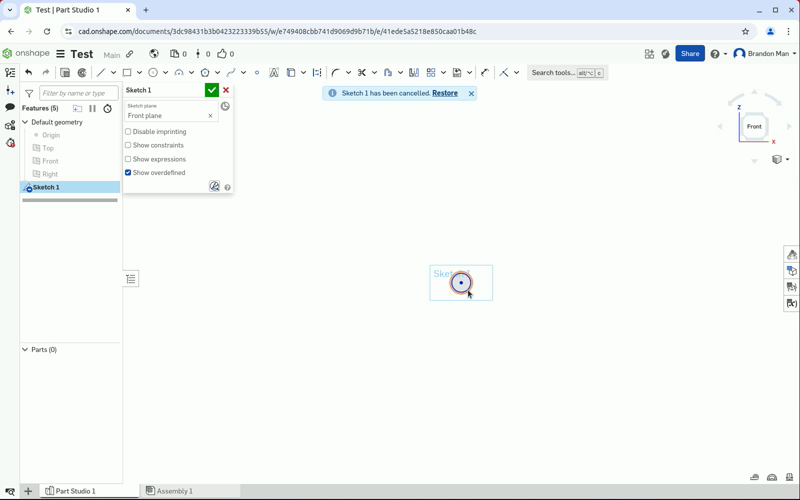
scroll(6)
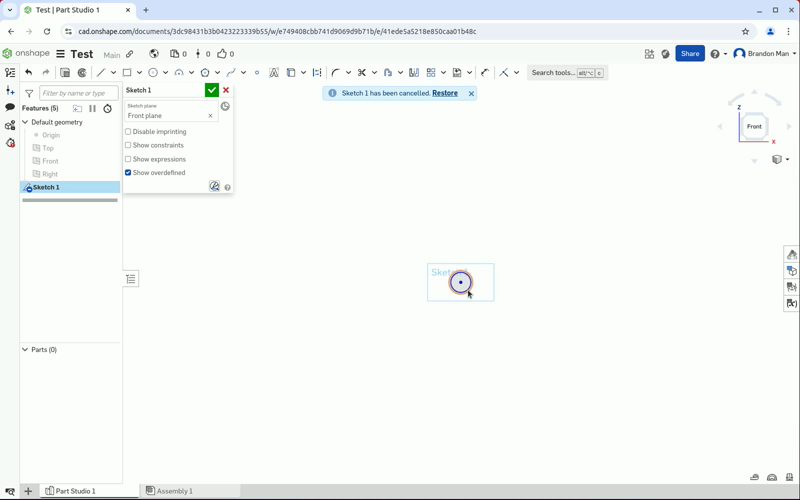
scroll(6)
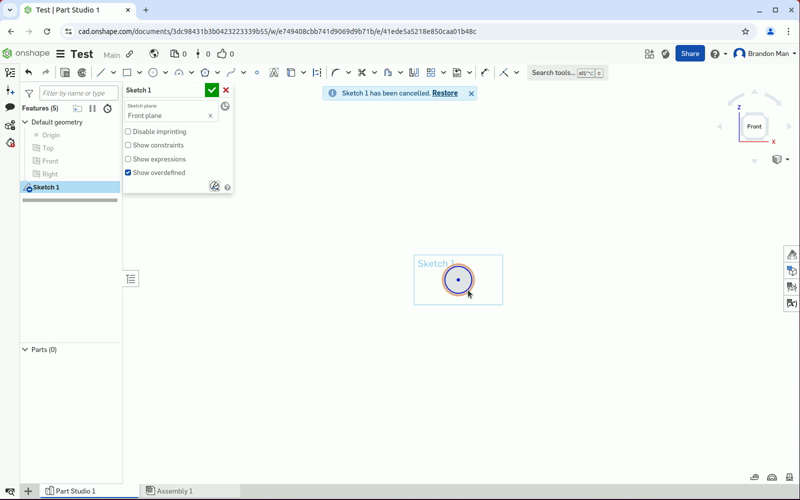
scroll(6)
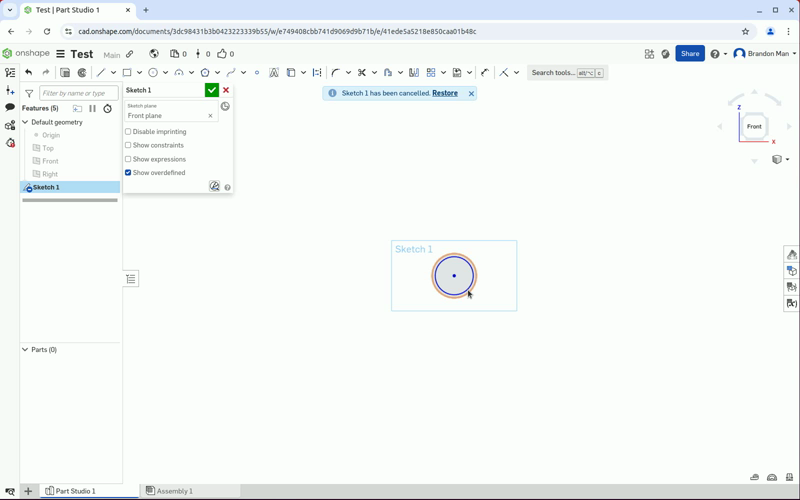
scroll(6)
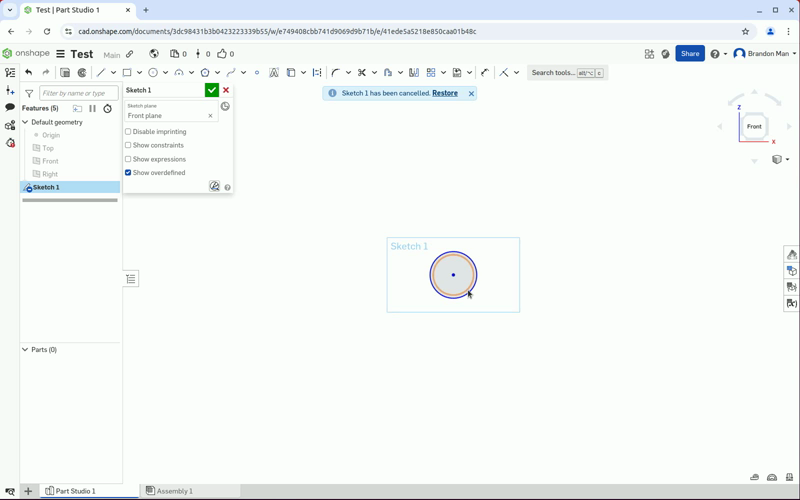
scroll(6)
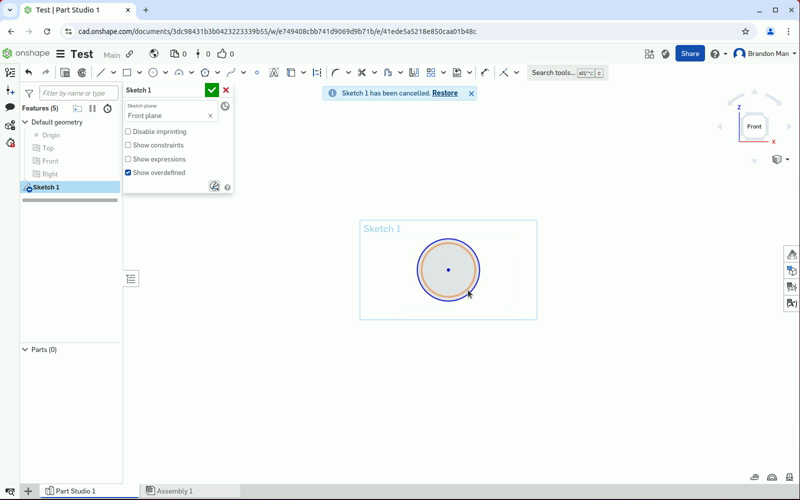
scroll(6)
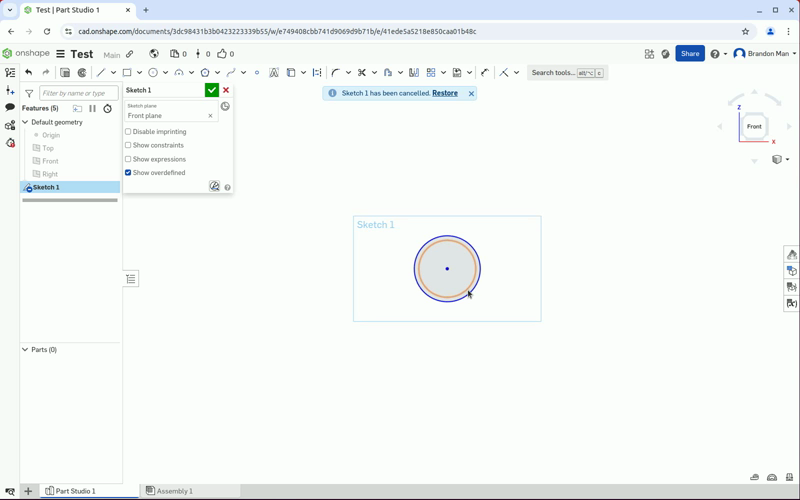
scroll(6)
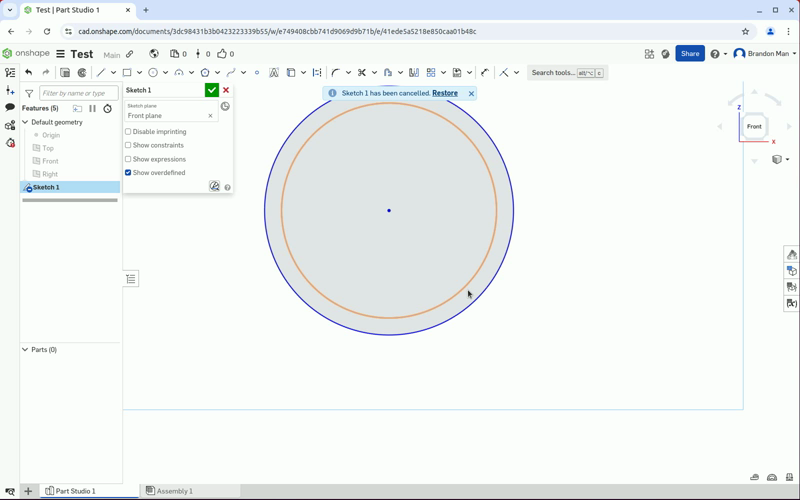
click(468, 289)
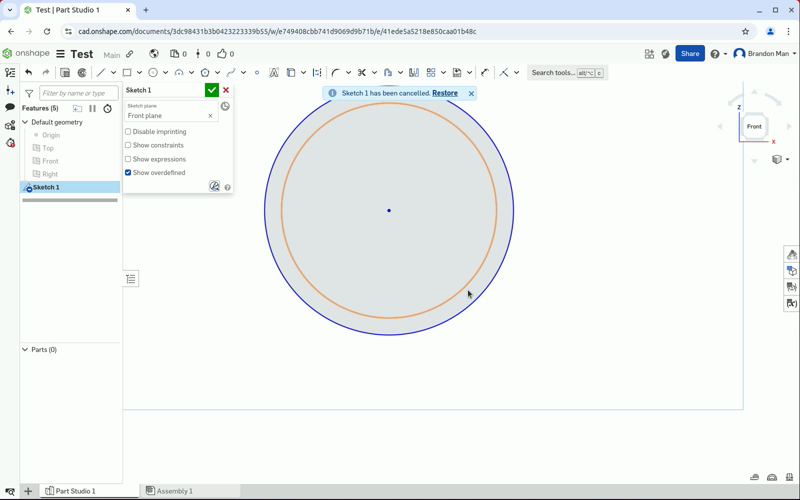
scroll(-6)
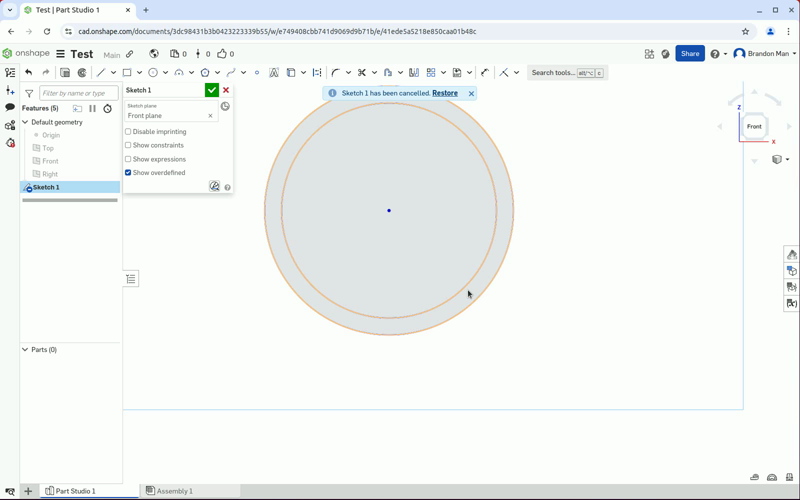
scroll(-6)
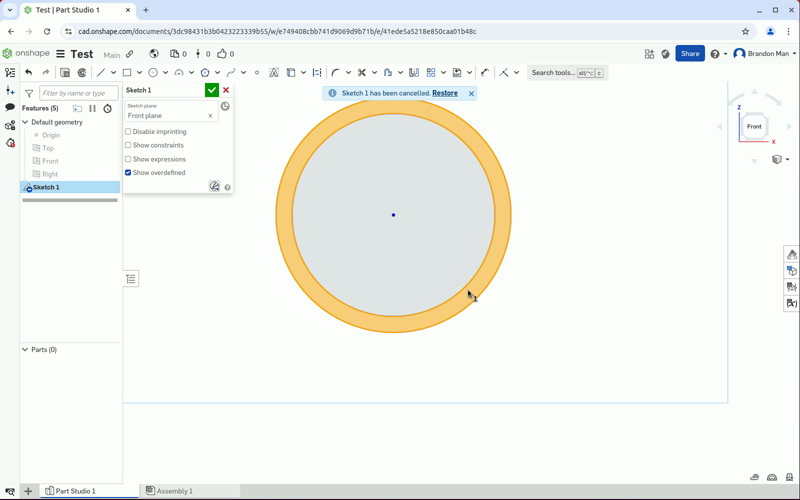
scroll(-6)
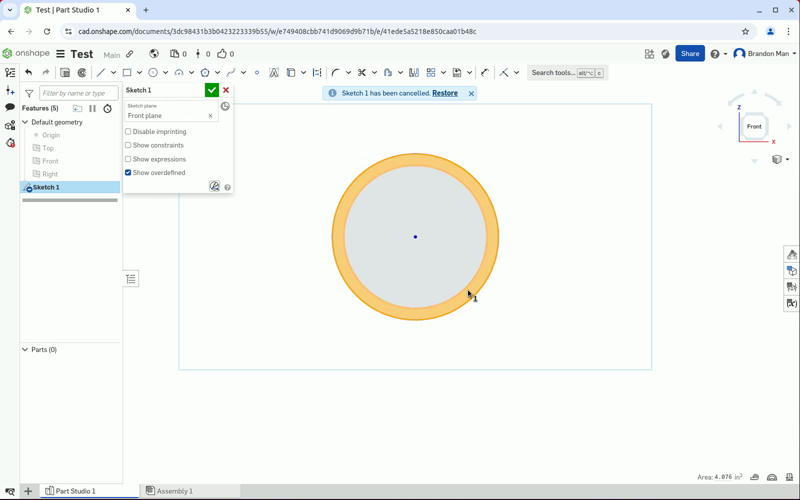
scroll(-6)
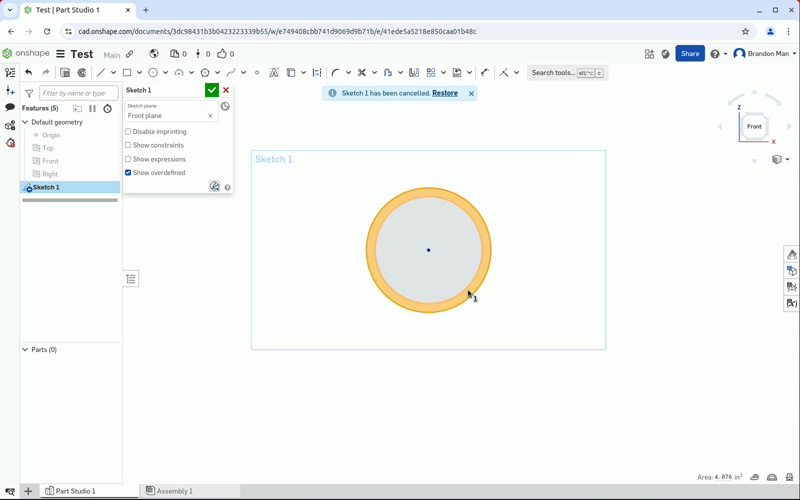
scroll(-6)
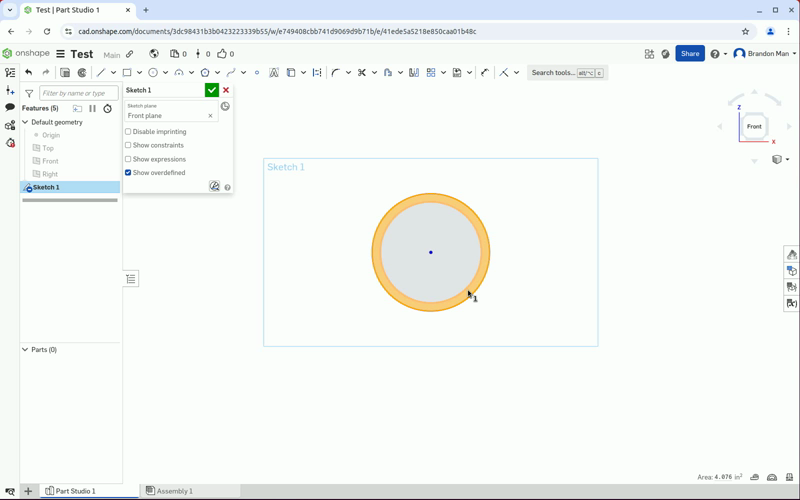
scroll(-6)
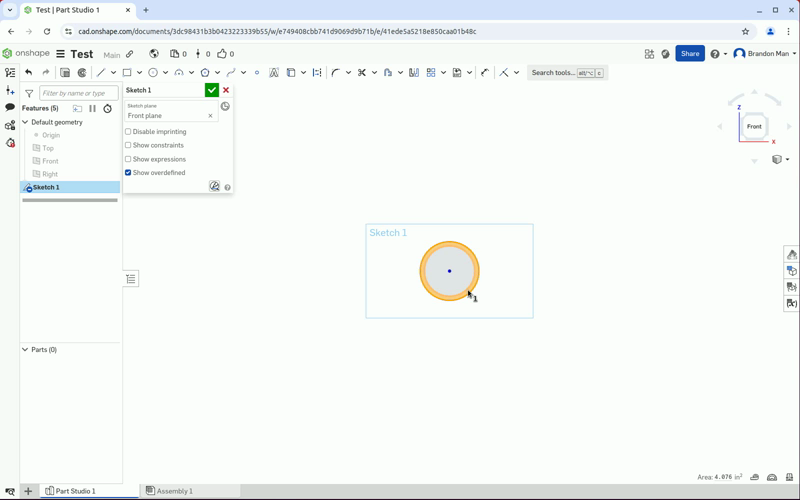
scroll(-6)
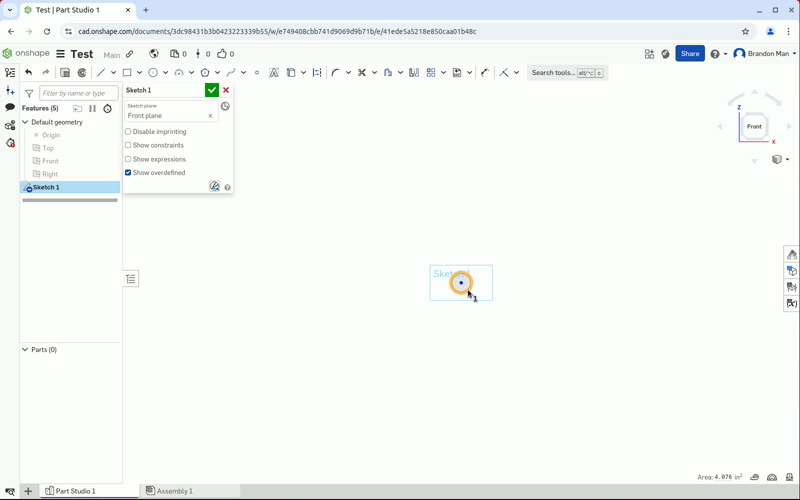
mouse_move(73, 352)
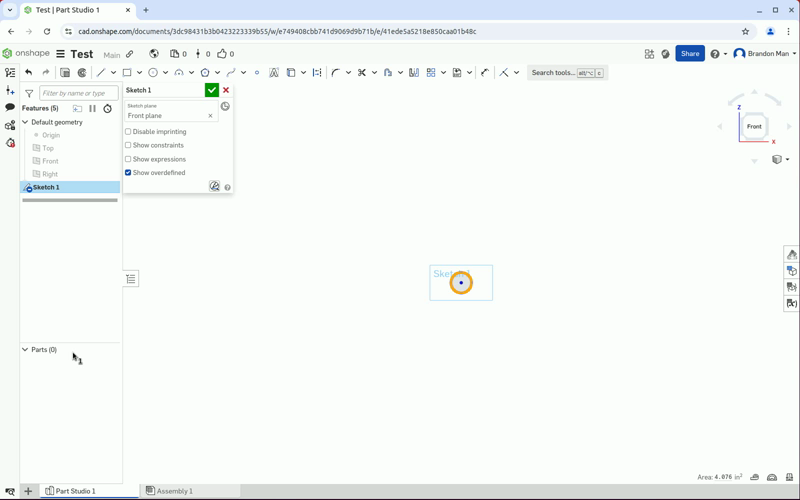
key(shift+y)
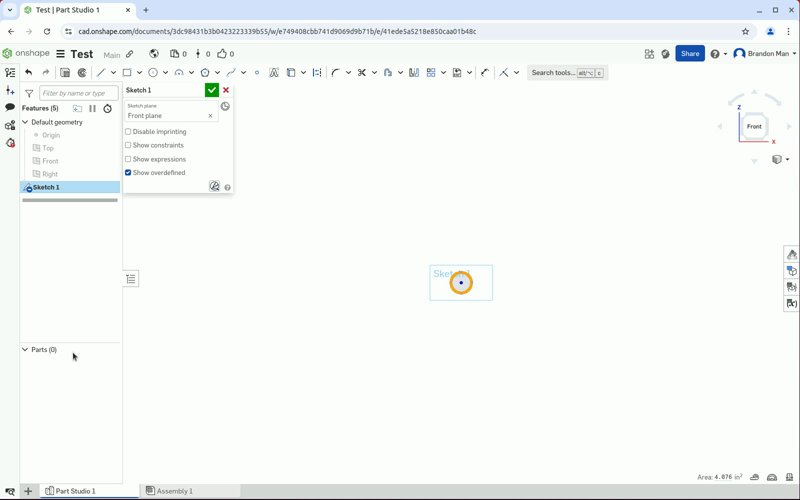
key(shift+e)
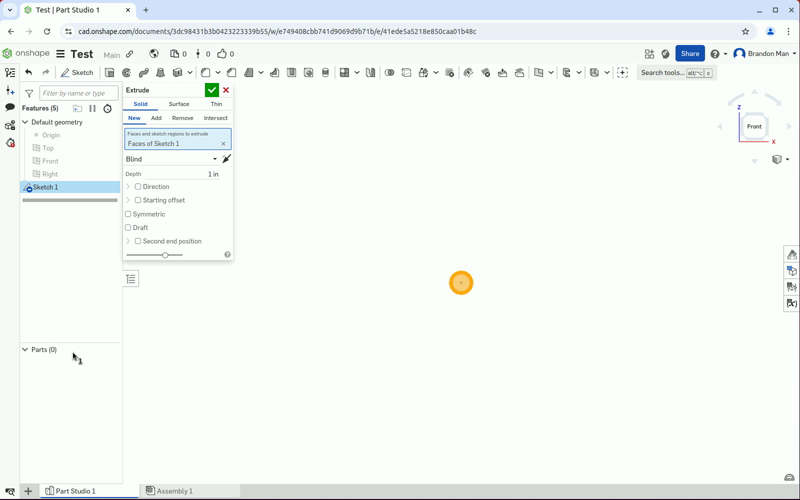
mouse_move(143, 106)
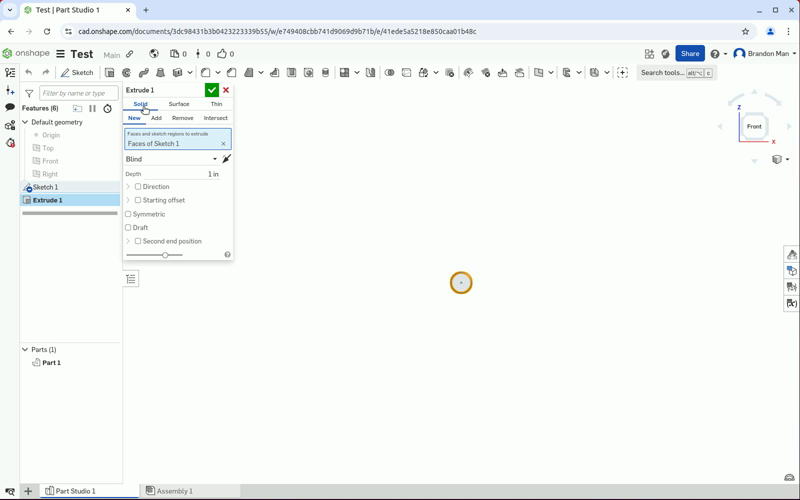
click(143, 106)
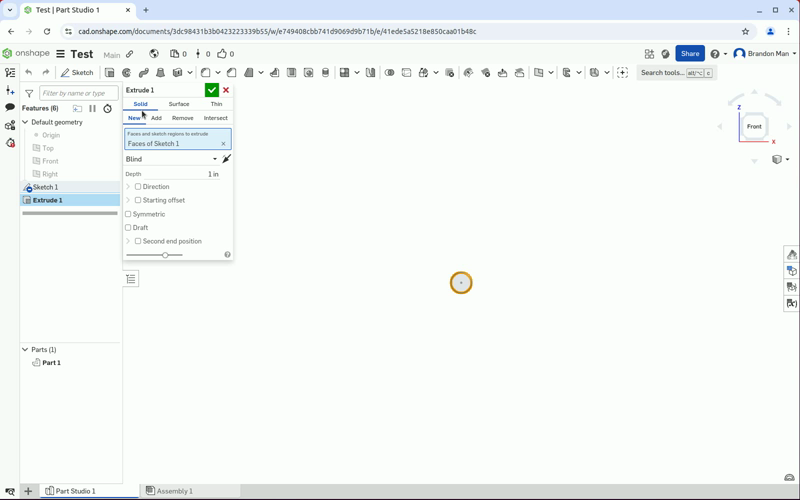
mouse_move(137, 120)
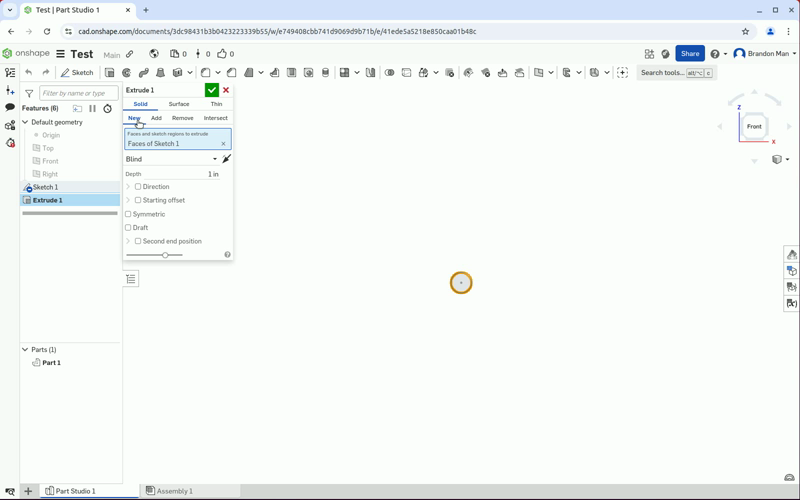
click(137, 120)
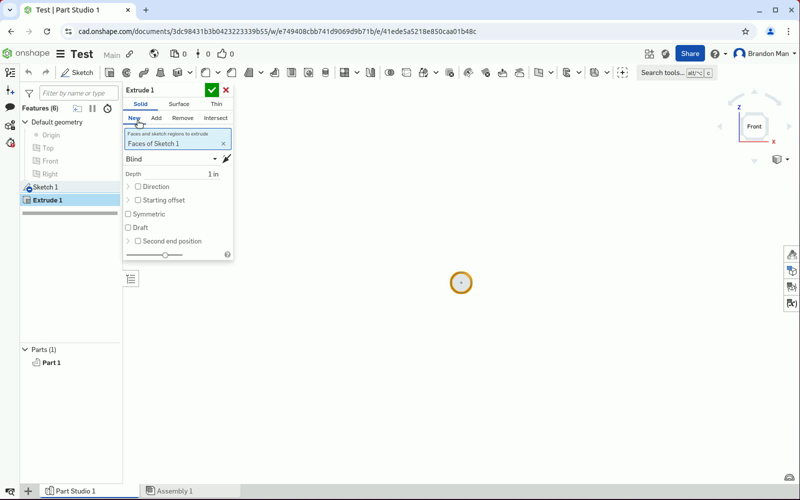
key(tab, 4)
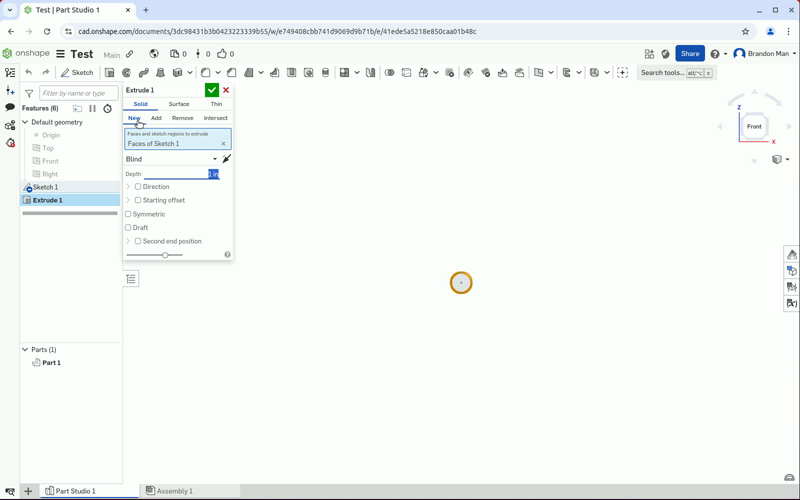
text(23.108)
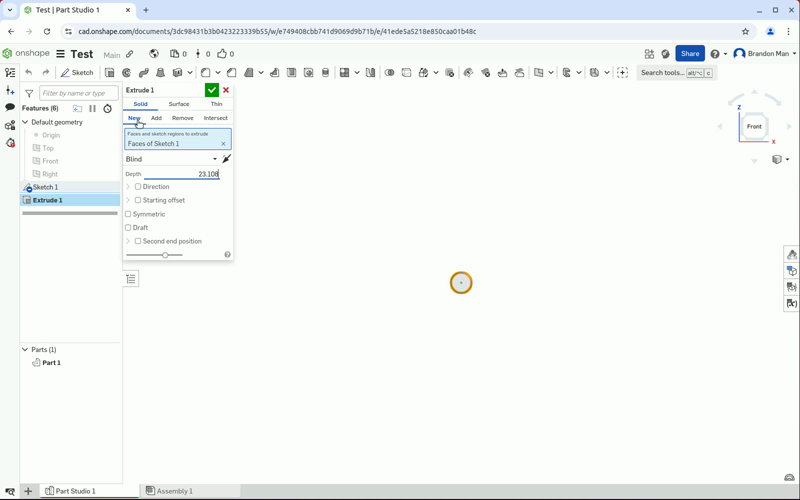
key(enter)
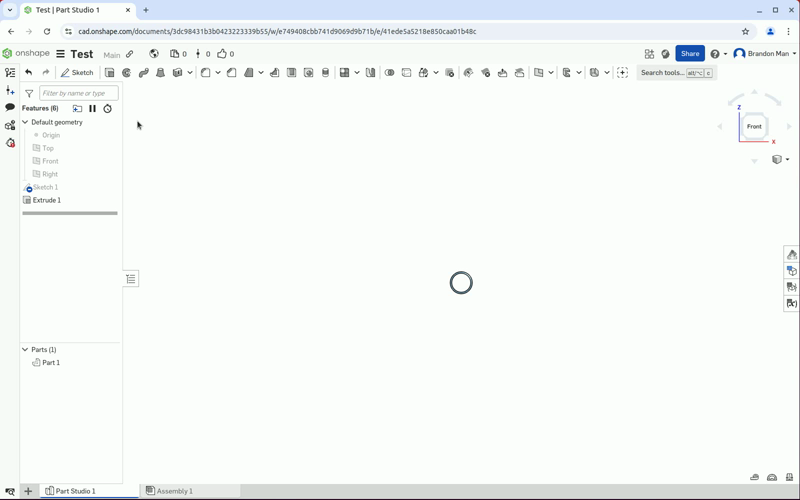
key(shift+h)
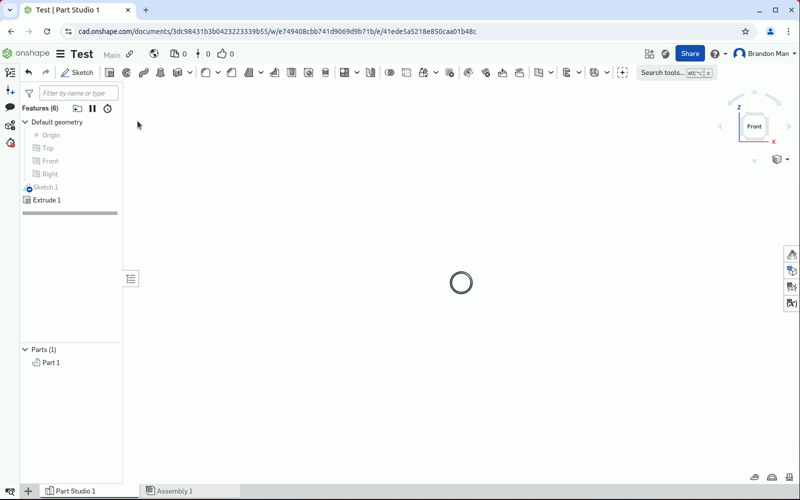
key(shift+h)
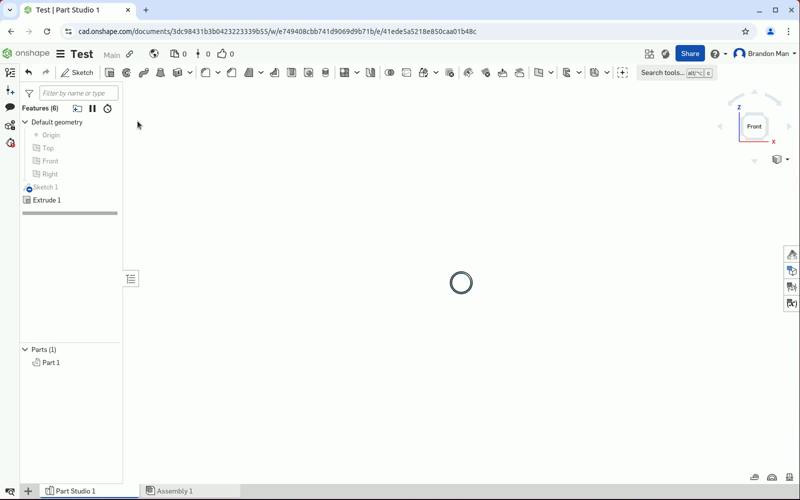
mouse_move(73, 189)
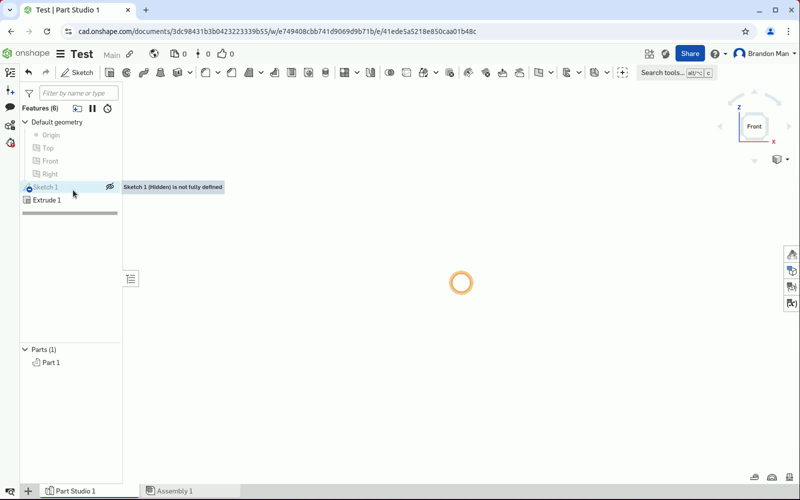
click(73, 189)
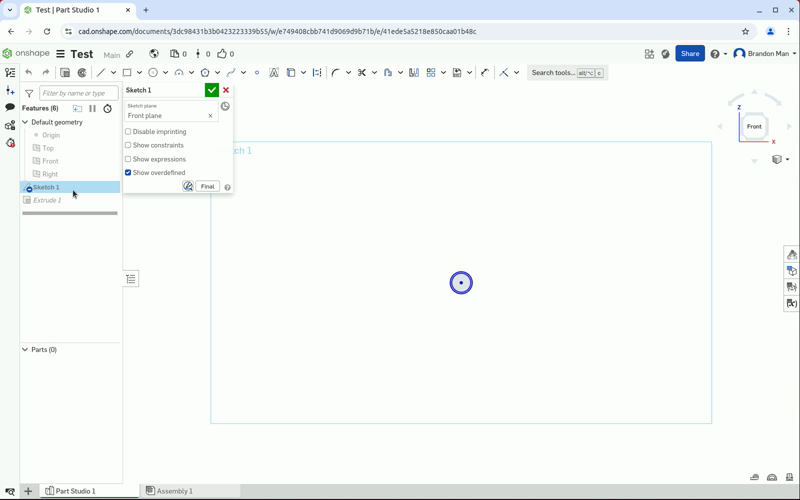
mouse_move(229, 92)
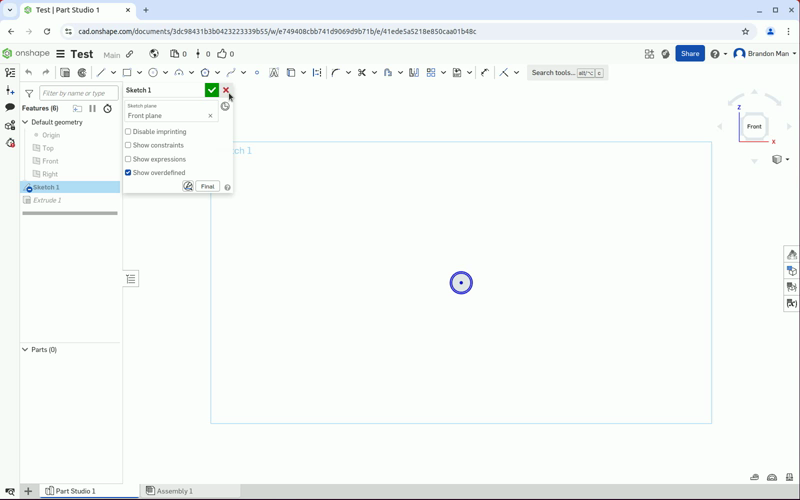
click(229, 92)
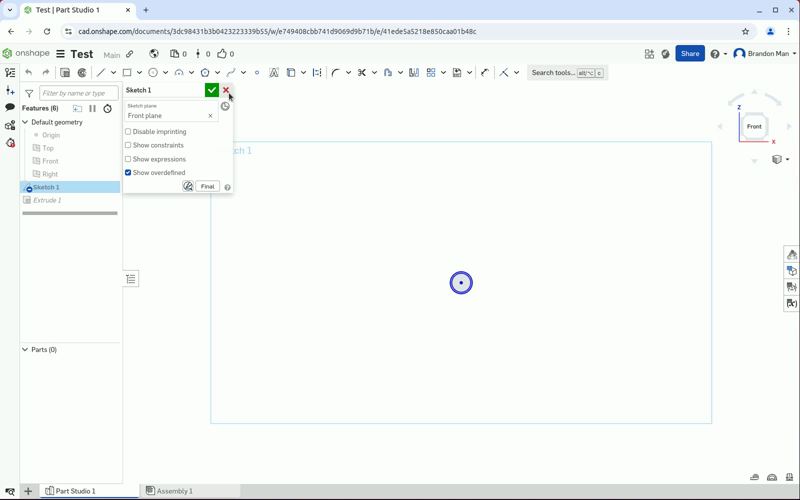
key(shift+s)
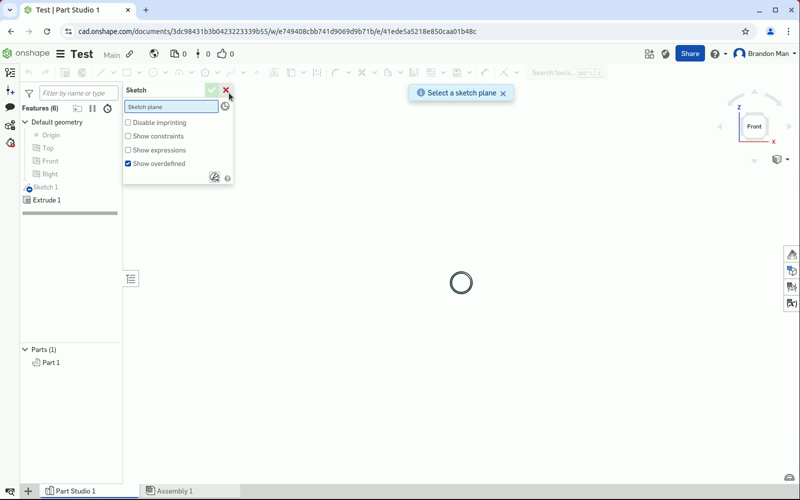
mouse_move(73, 163)
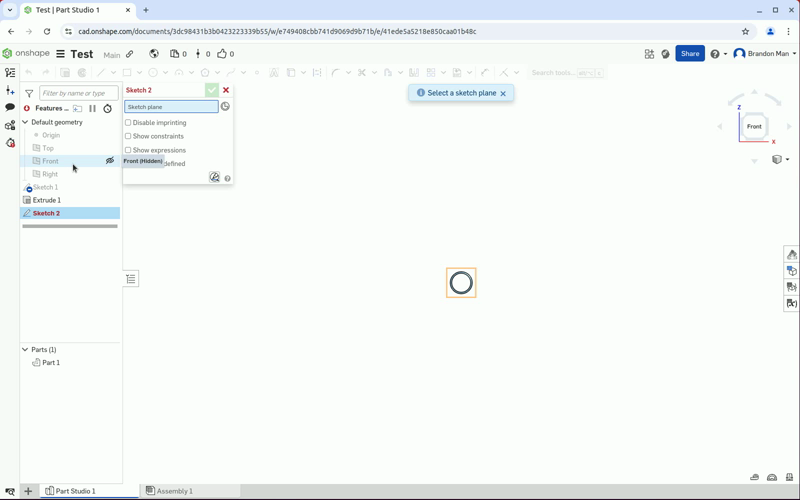
click(73, 163)
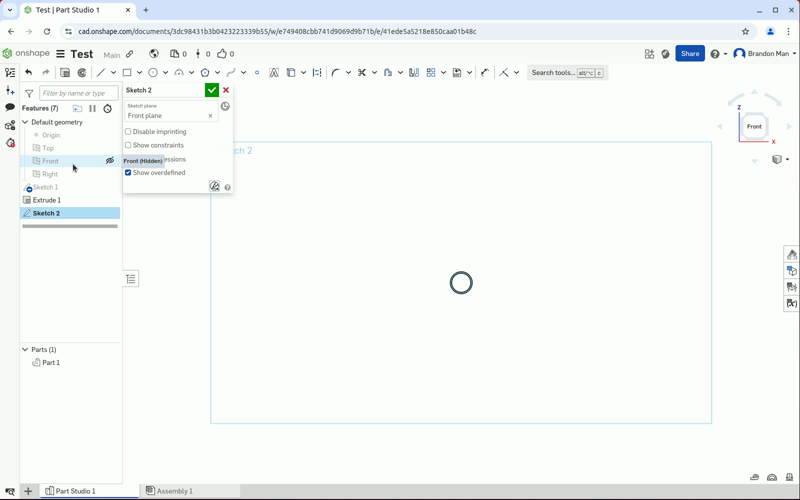
mouse_move(73, 352)
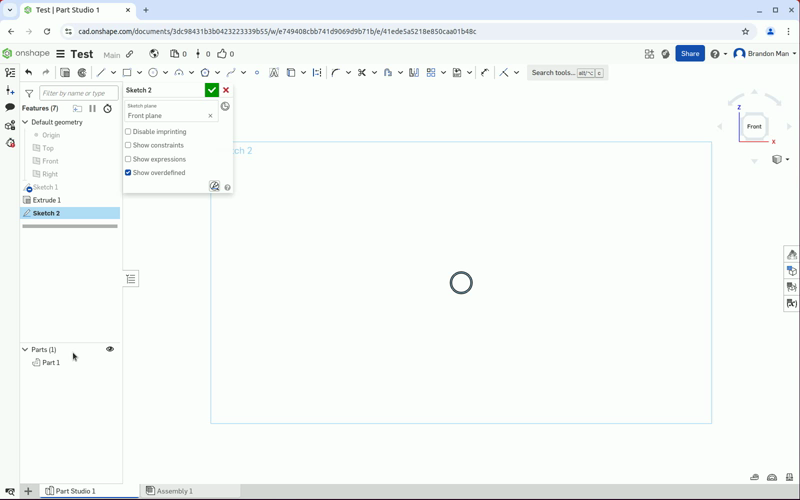
key(y)
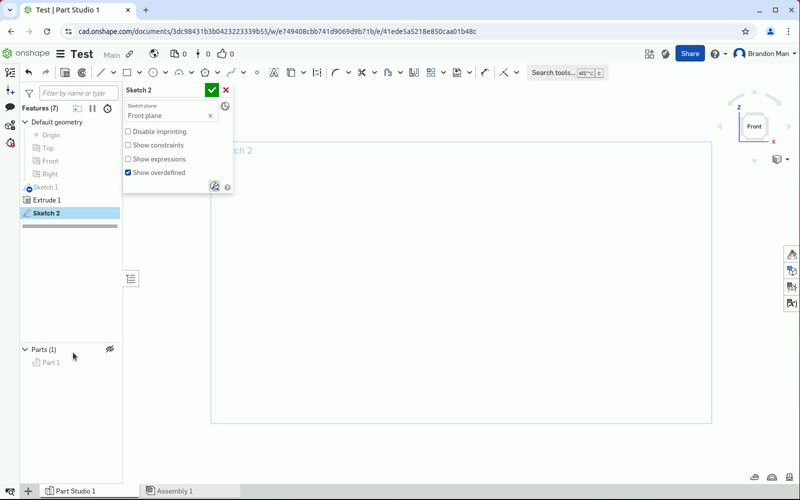
key(c)
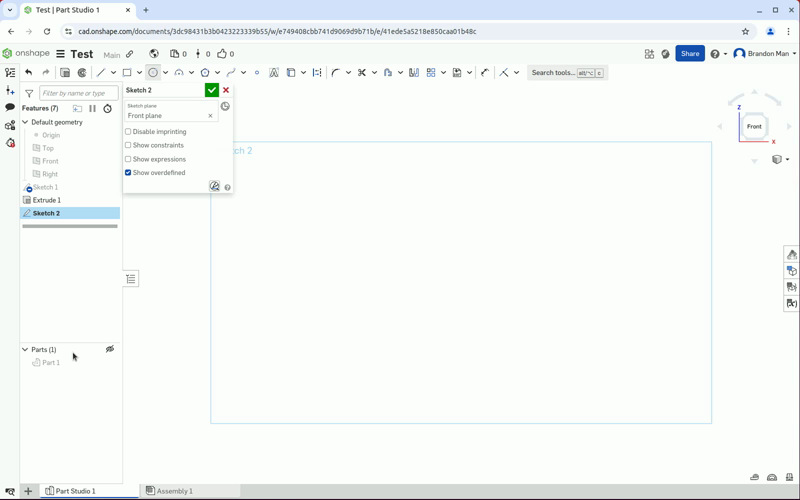
key_down(shift)
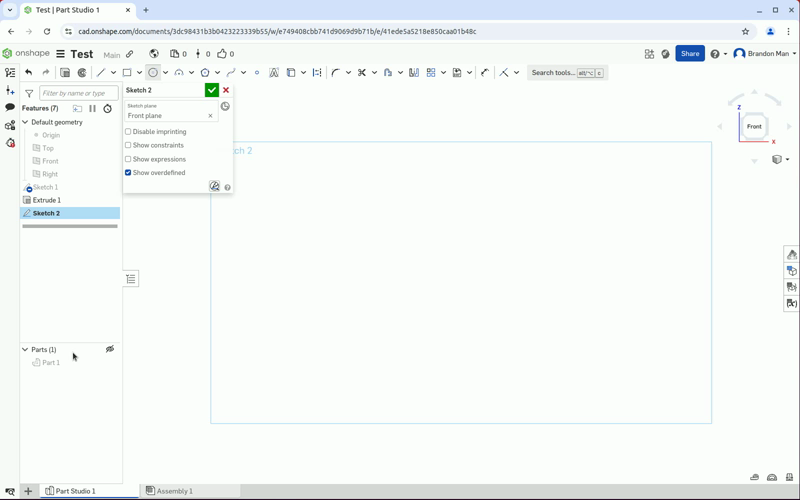
mouse_move(460, 282)
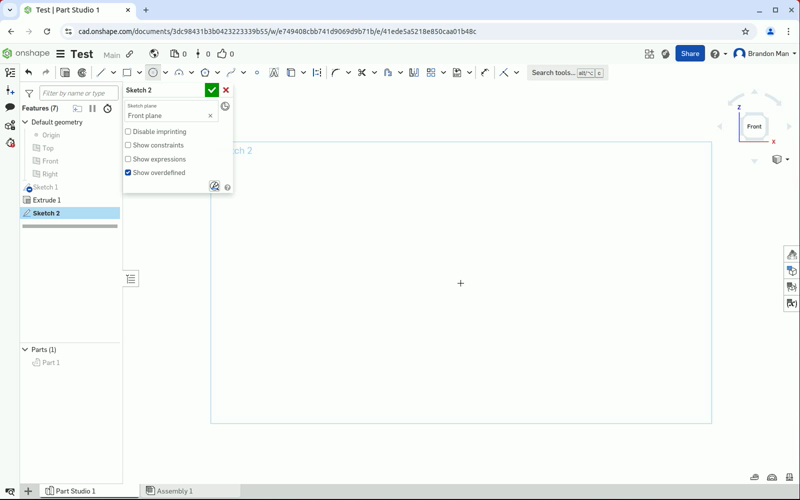
click(460, 282)
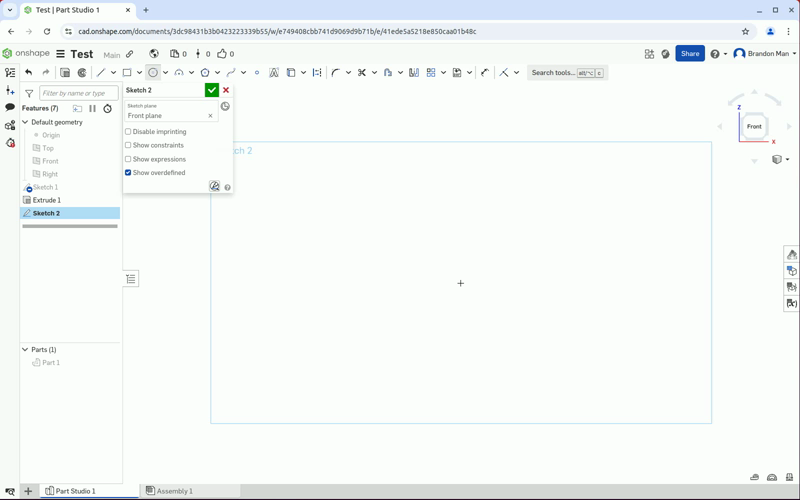
key_up(shift)
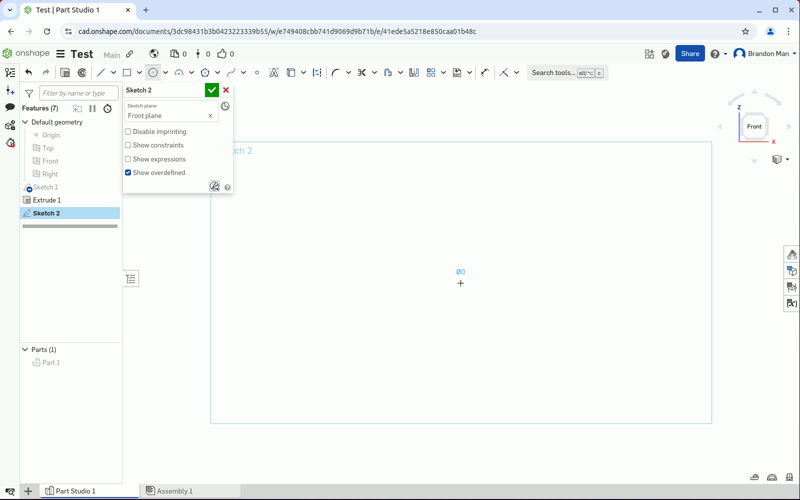
mouse_move(470, 282)
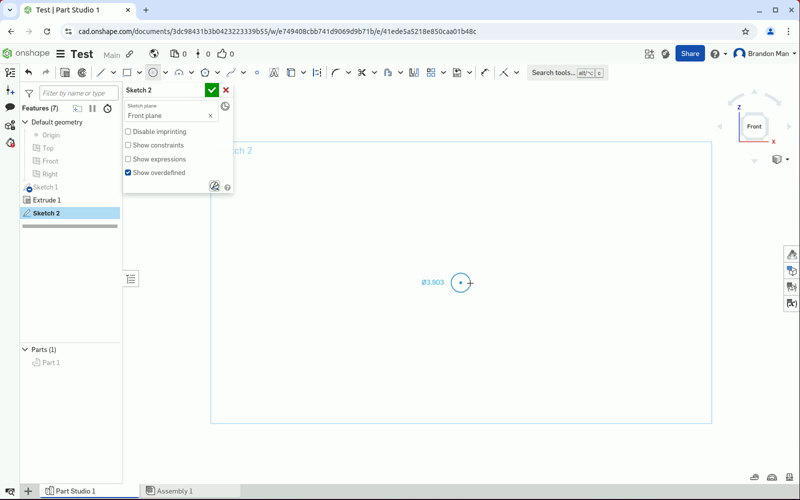
click(470, 282)
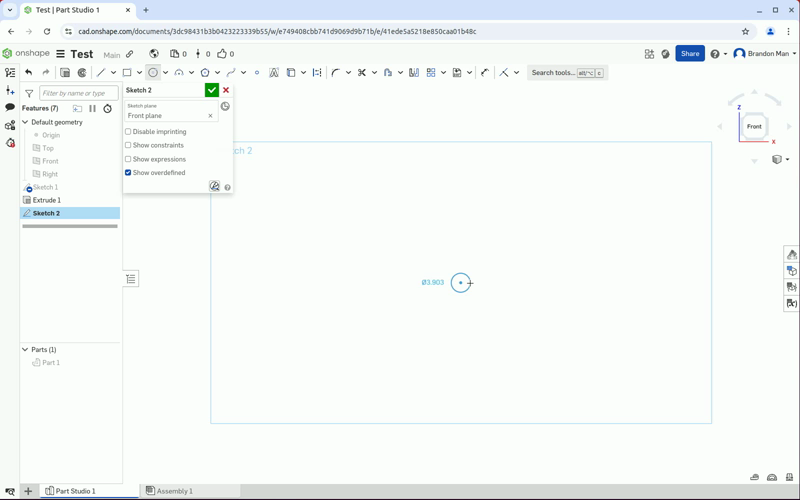
key(esc)
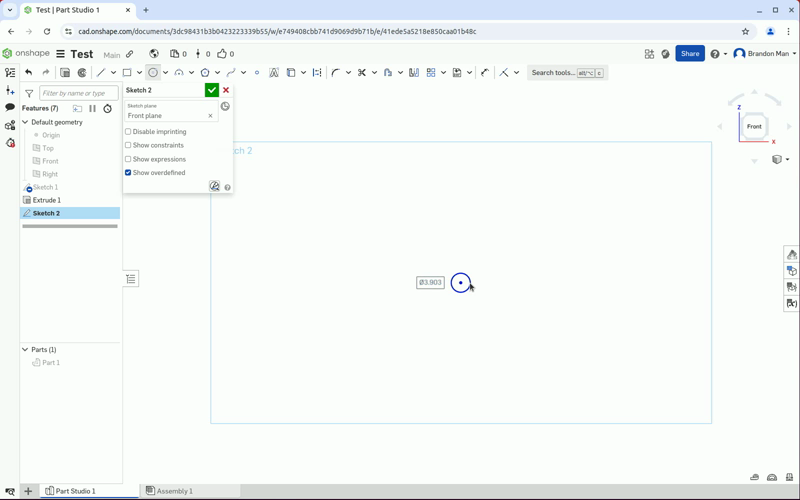
mouse_move(466, 282)
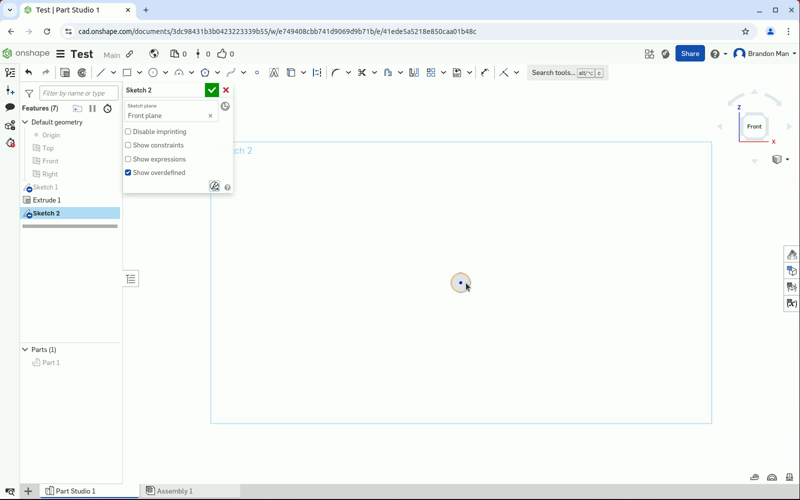
scroll(6)
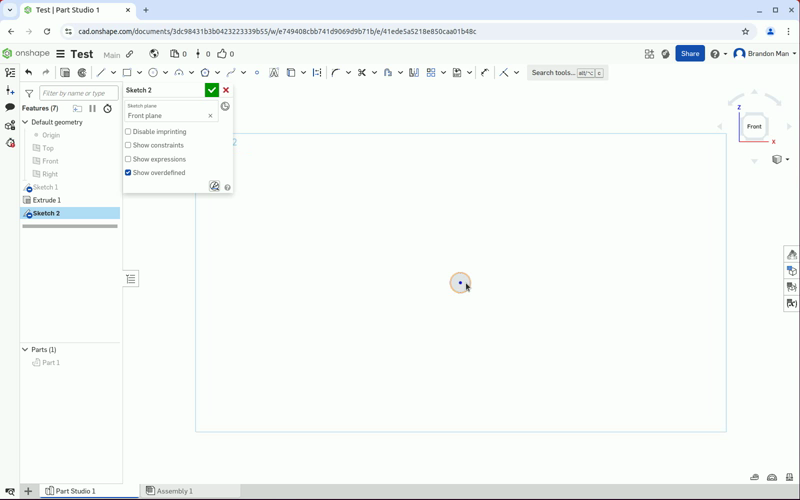
scroll(6)
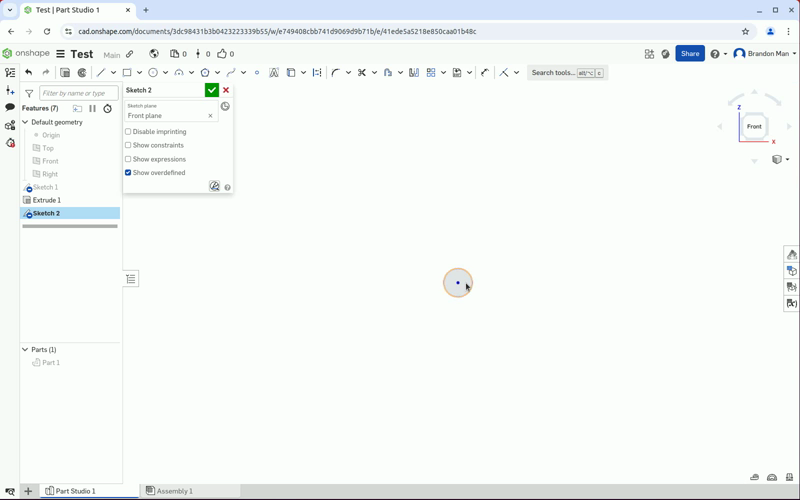
scroll(6)
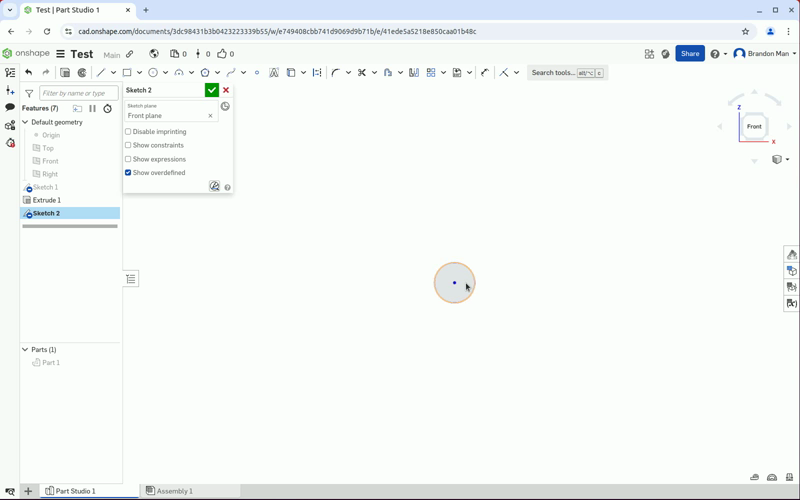
scroll(6)
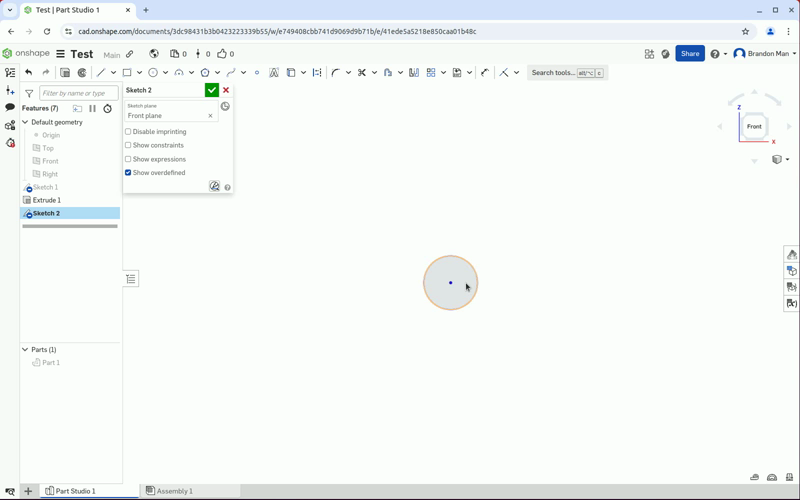
scroll(6)
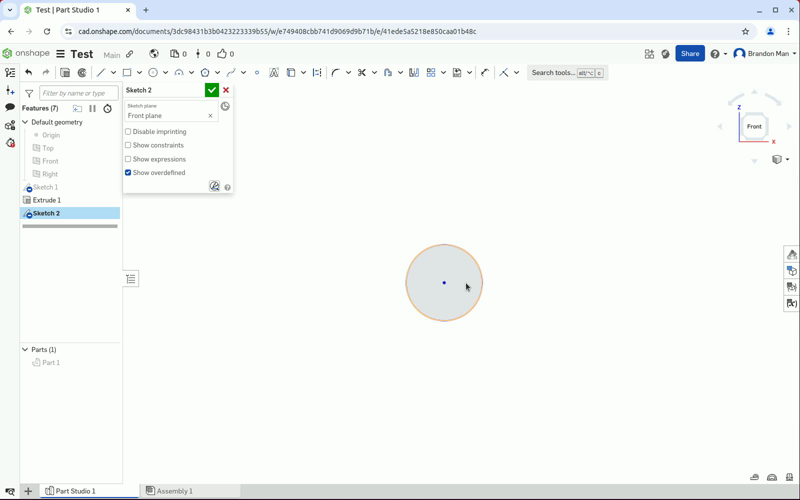
scroll(6)
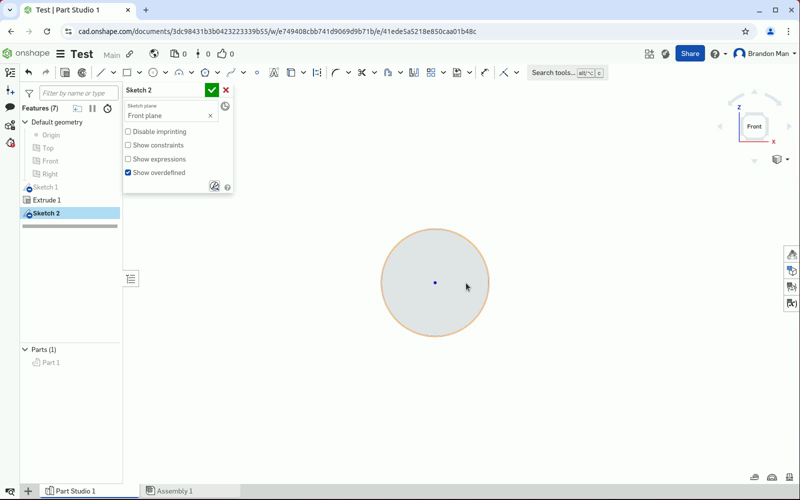
scroll(6)
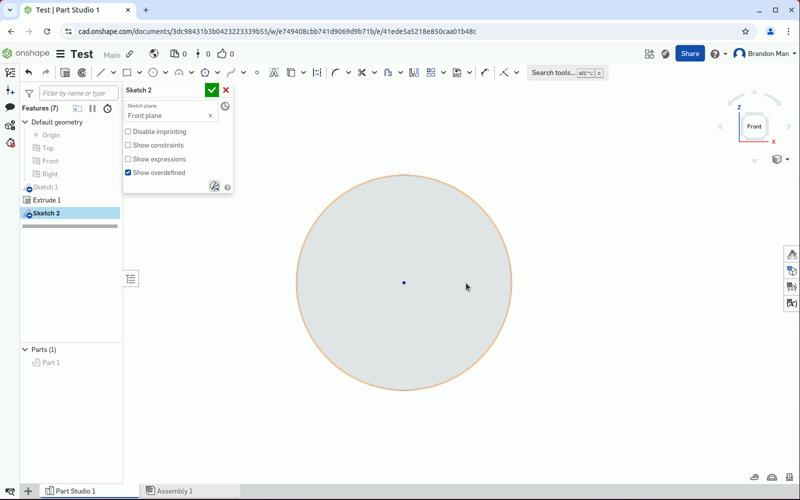
click(466, 282)
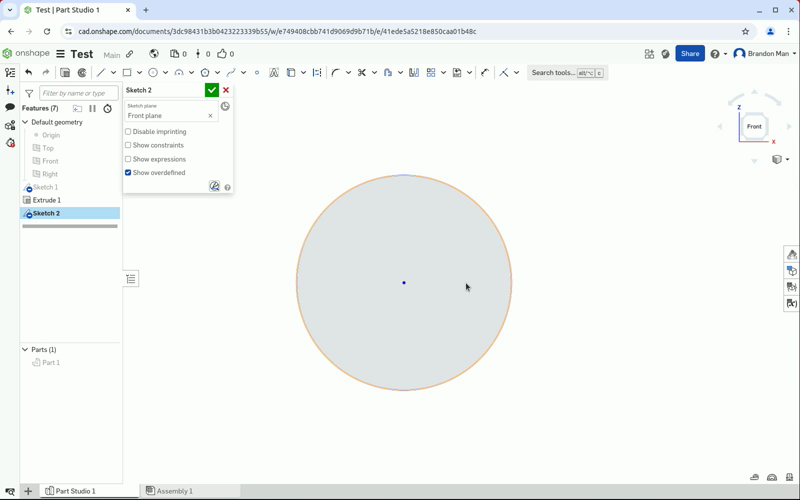
scroll(-6)
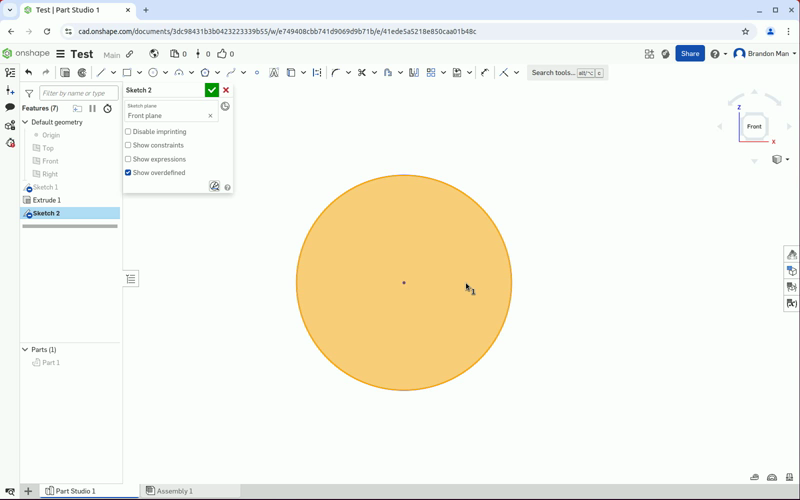
scroll(-6)
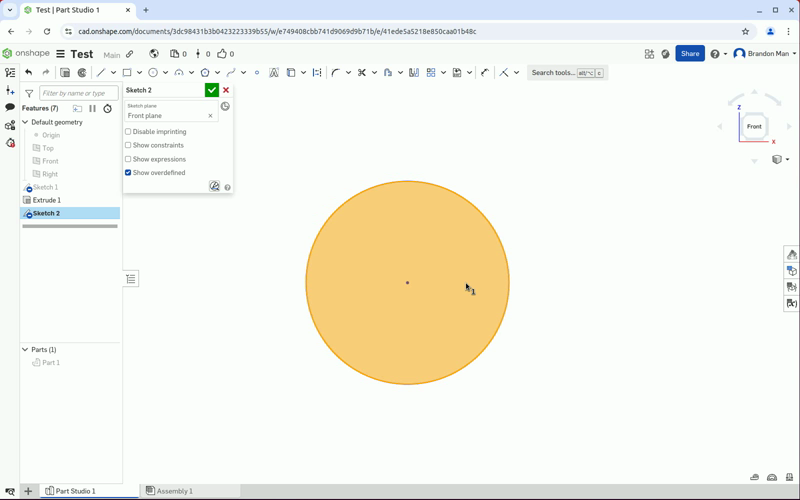
scroll(-6)
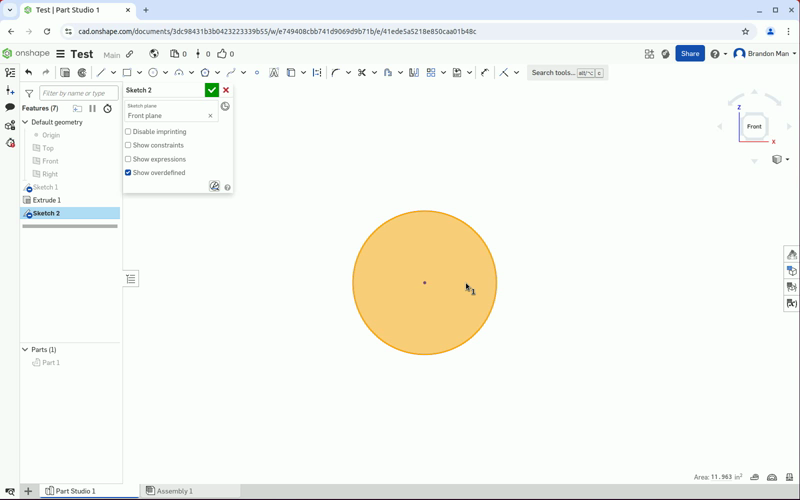
scroll(-6)
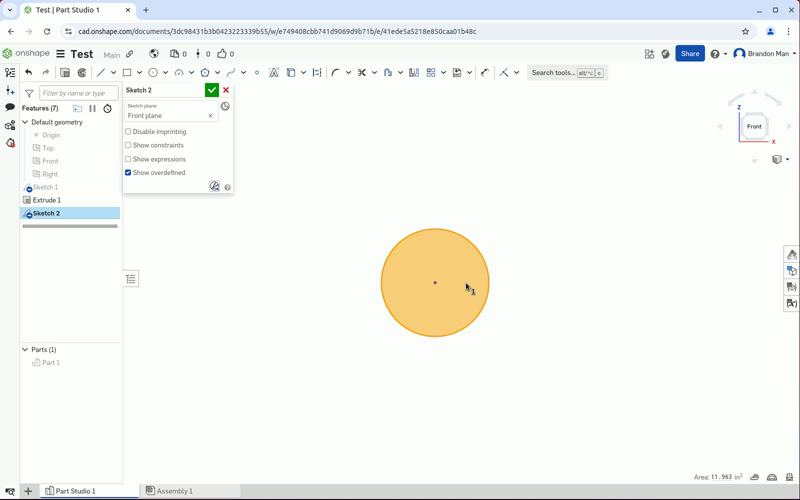
scroll(-6)
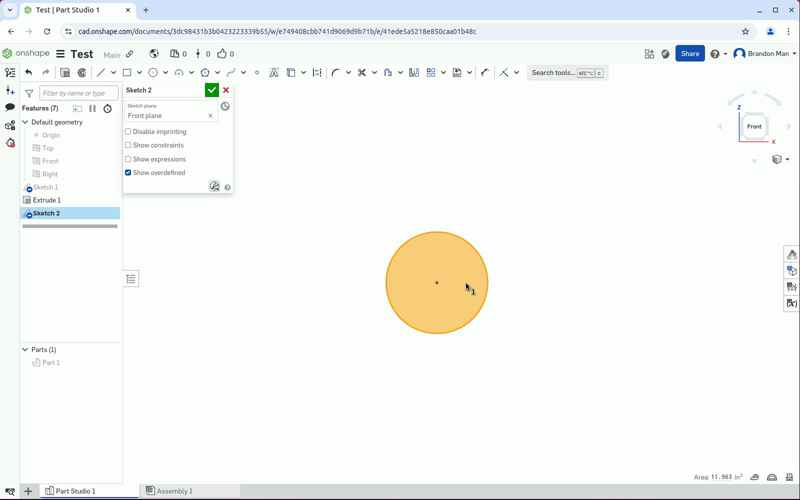
scroll(-6)
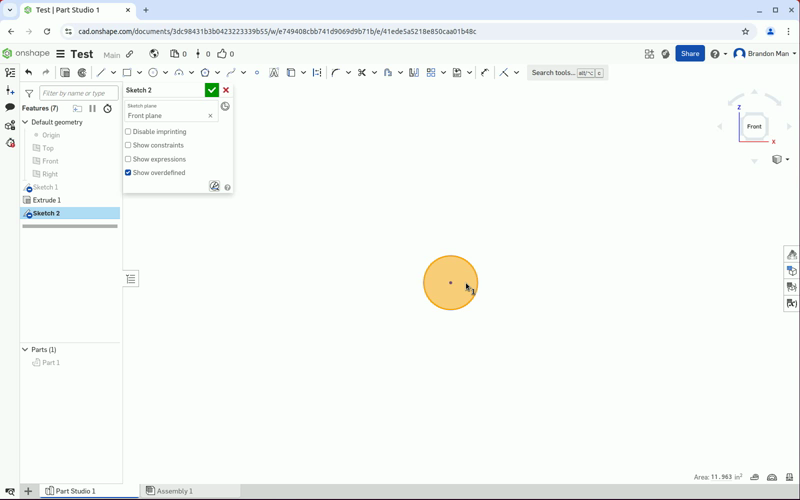
scroll(-6)
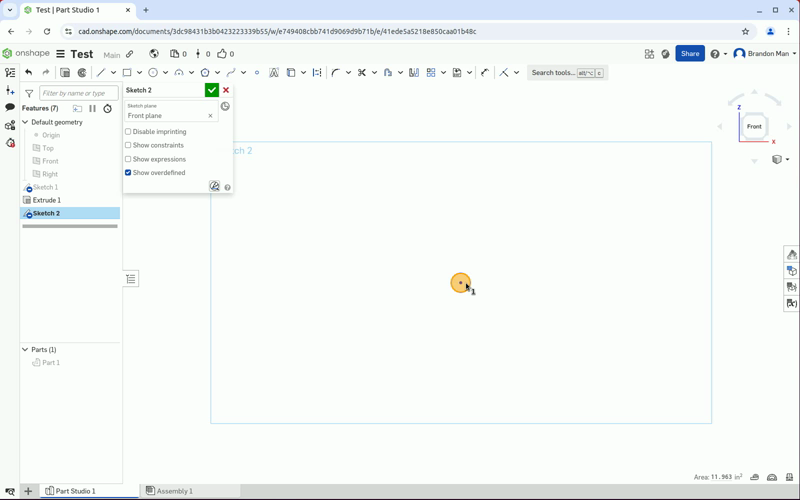
mouse_move(73, 352)
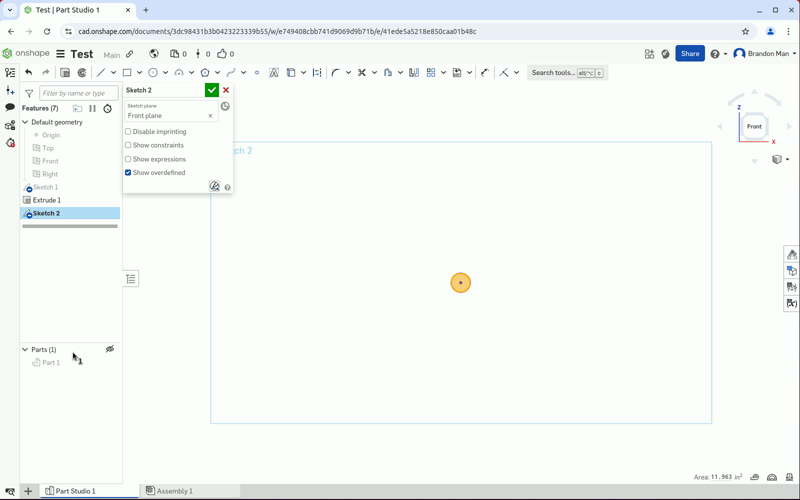
key(shift+y)
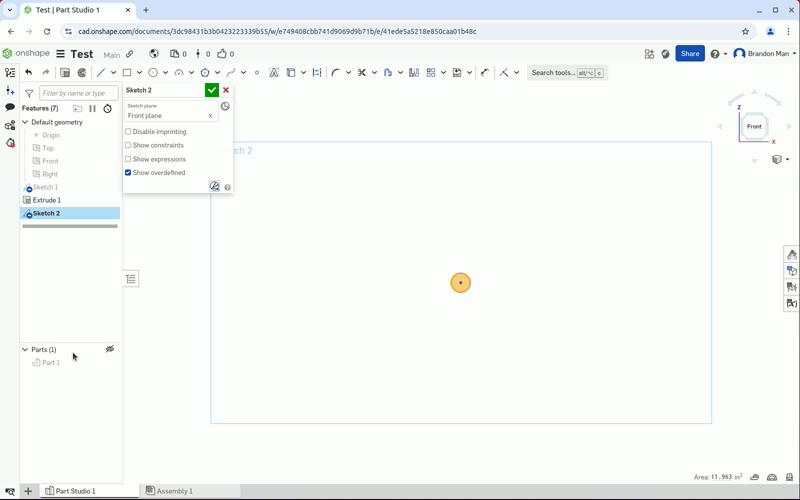
key(shift+e)
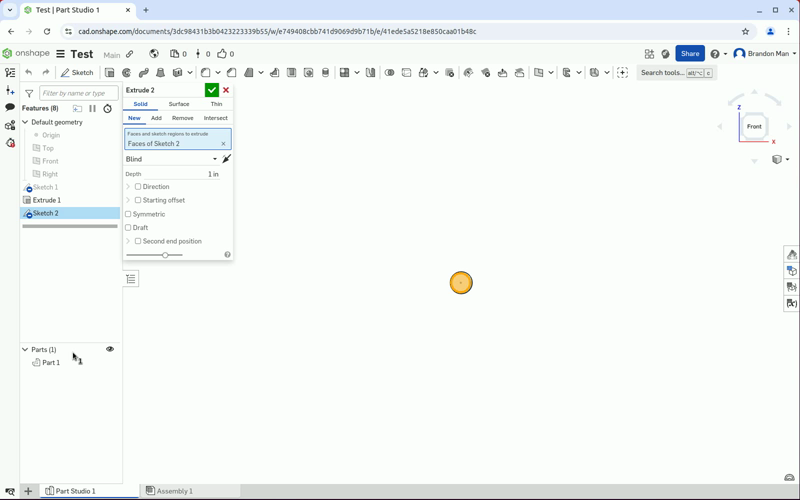
mouse_move(143, 106)
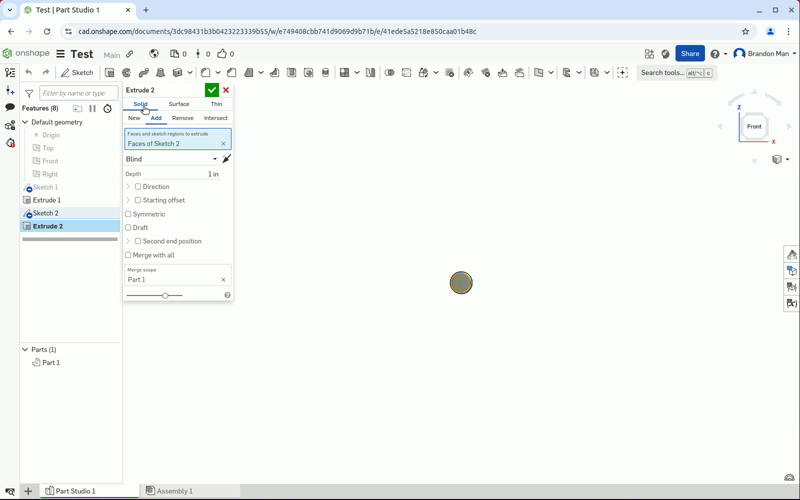
click(143, 106)
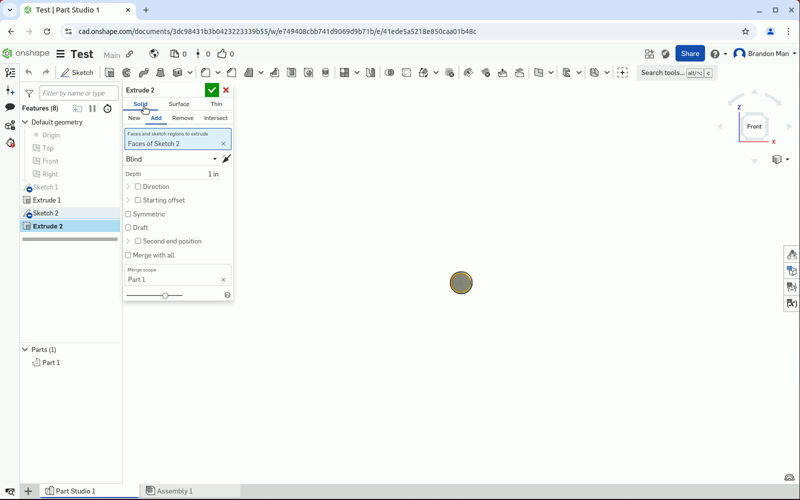
mouse_move(137, 120)
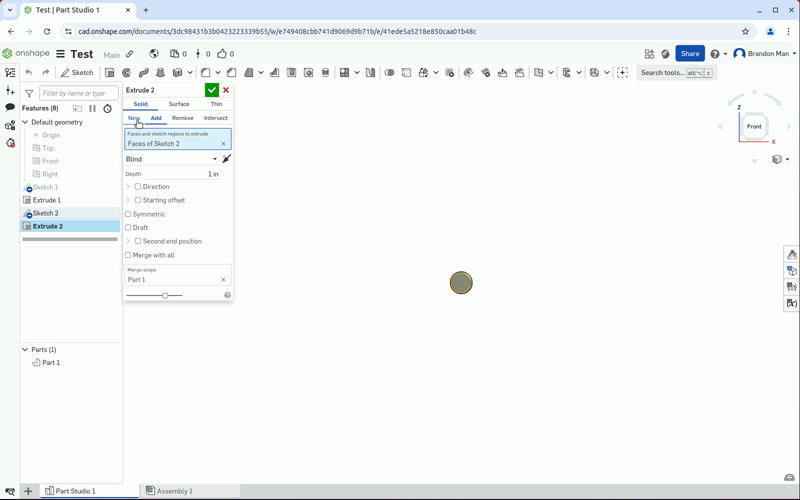
click(137, 120)
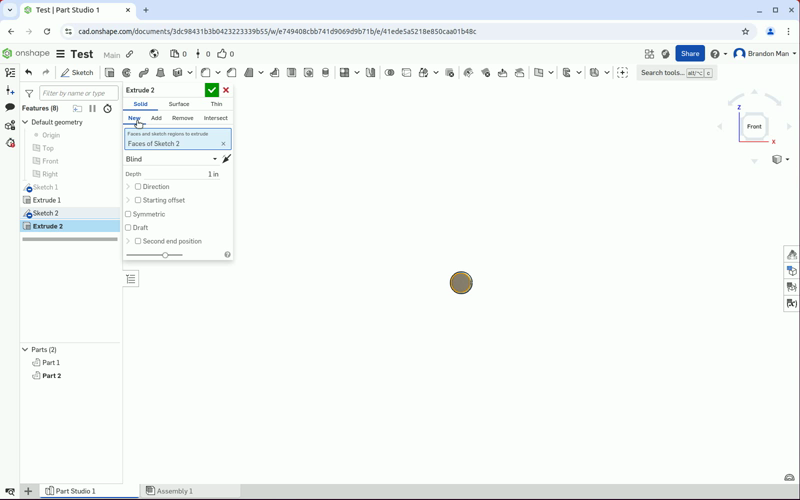
key(tab, 4)
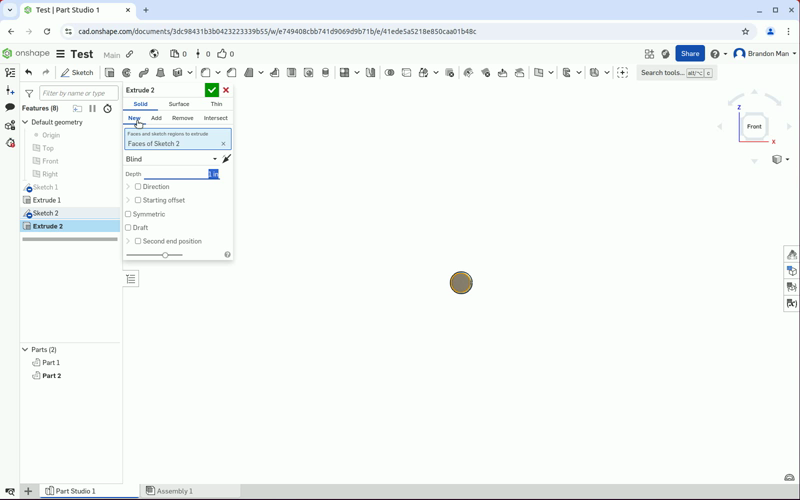
text(23.108)
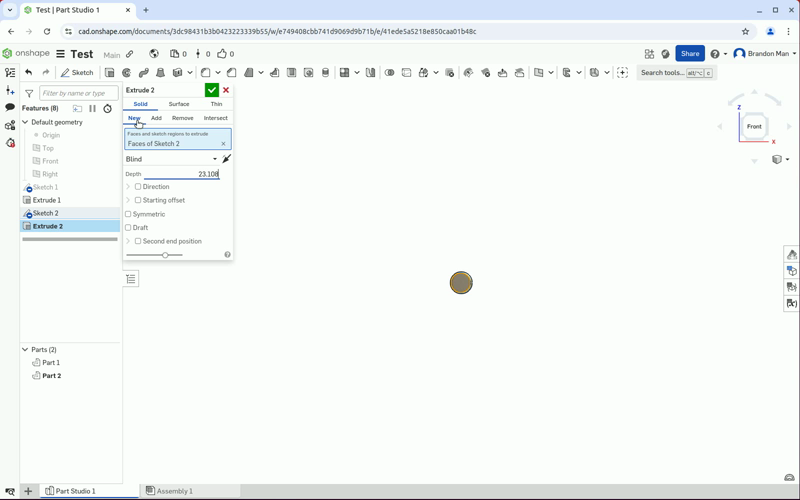
key(enter)
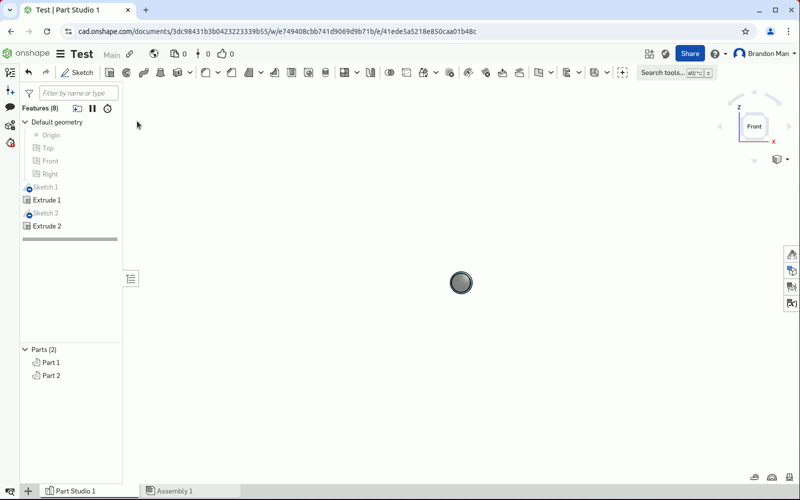
key(shift+h)
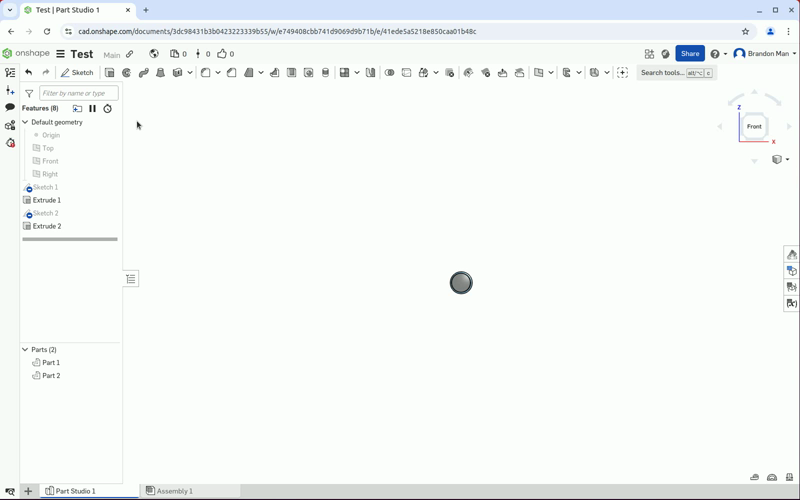
key(shift+h)
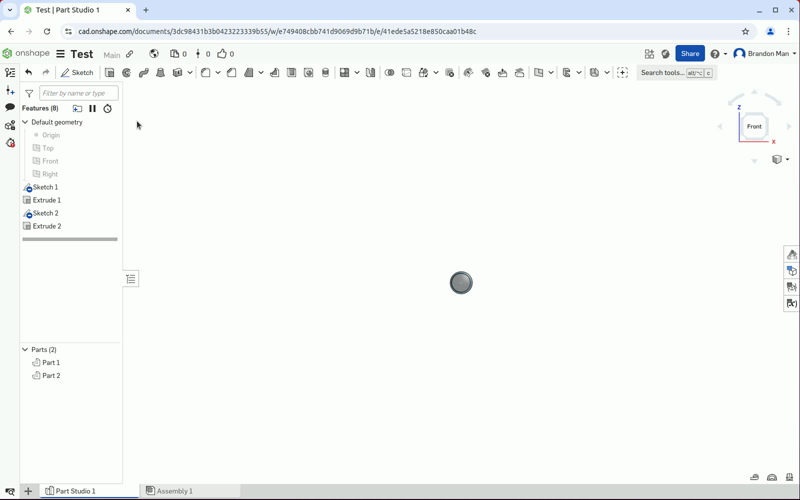
key(shift+7)
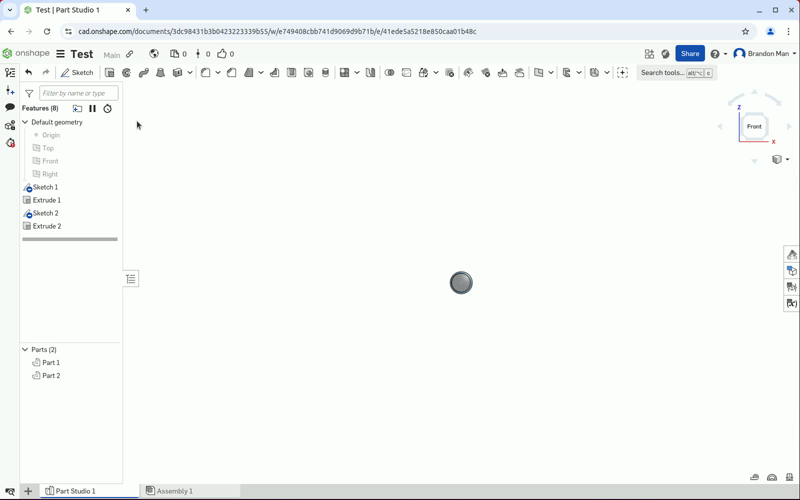
key(left, 2)
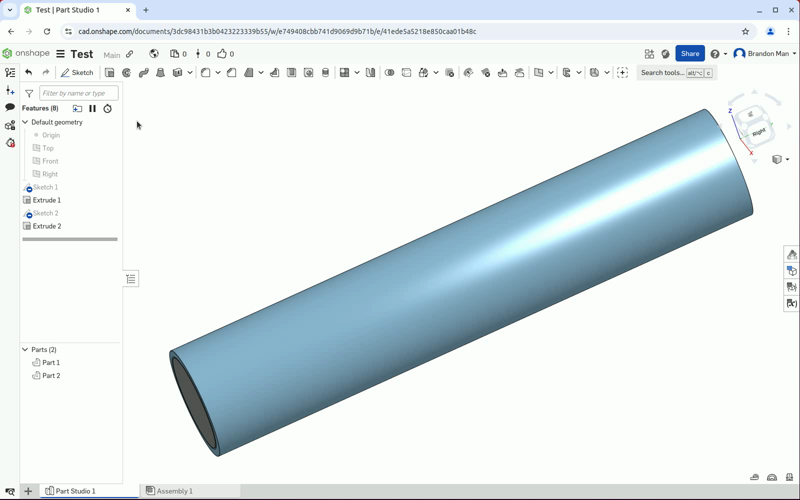
key(down, 2)
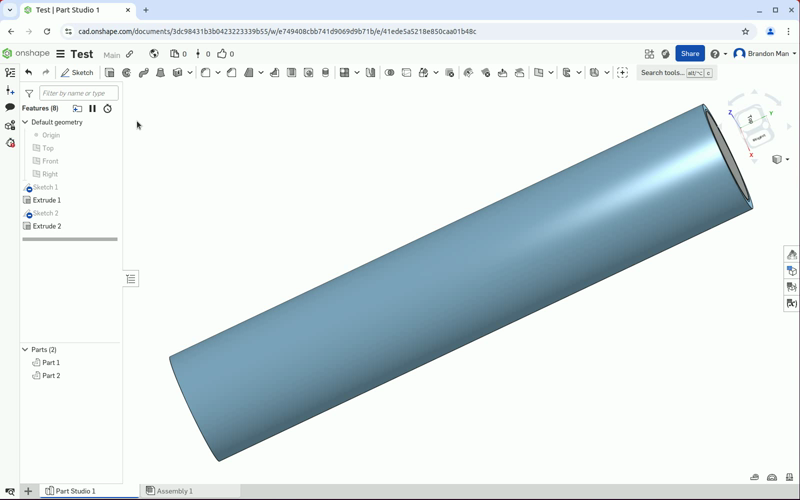
key(up, 2)
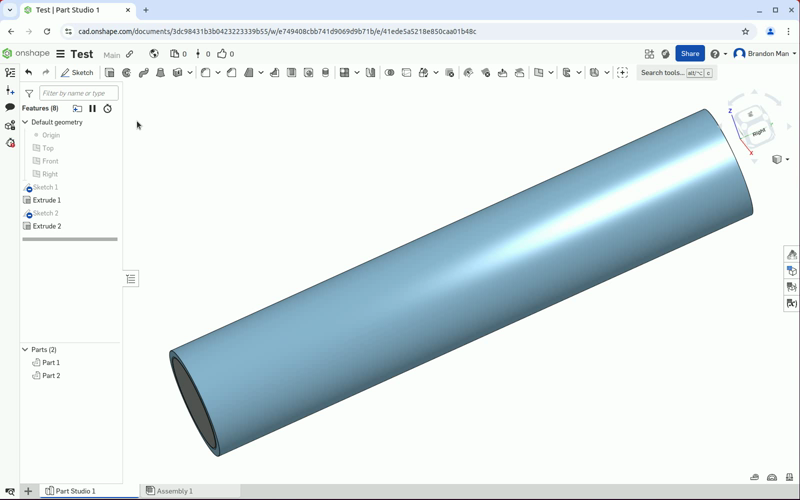
key(right, 2)
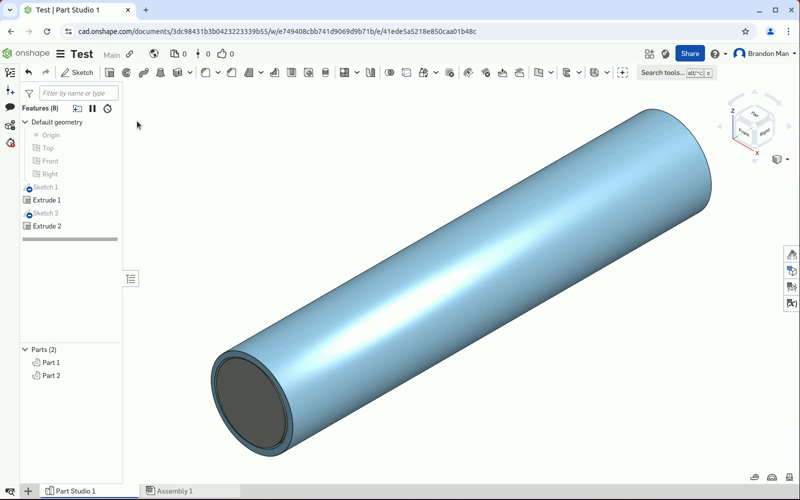
mouse_move(73, 189)
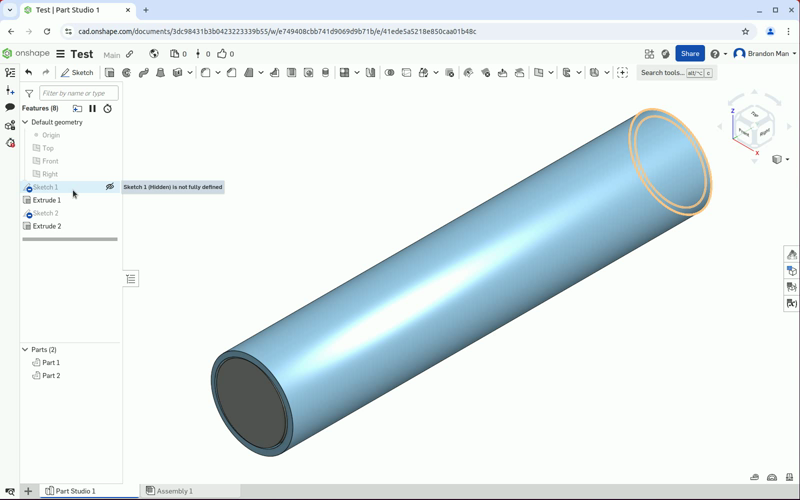
click(73, 189)